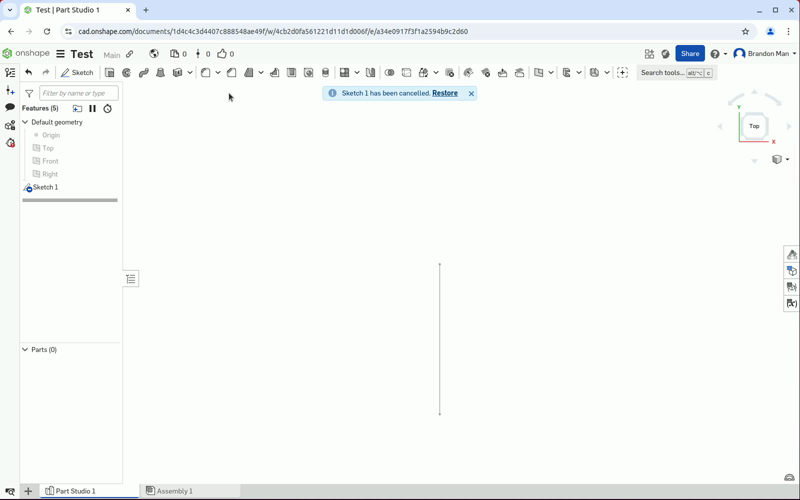
key(shift+h)
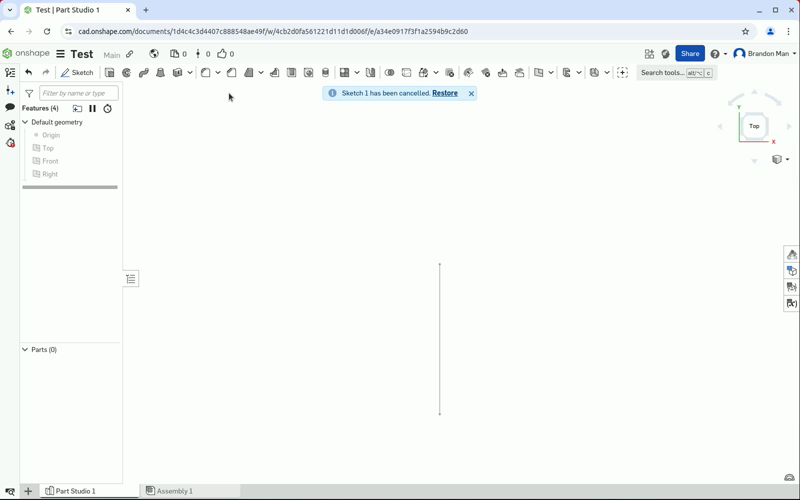
key(shift+s)
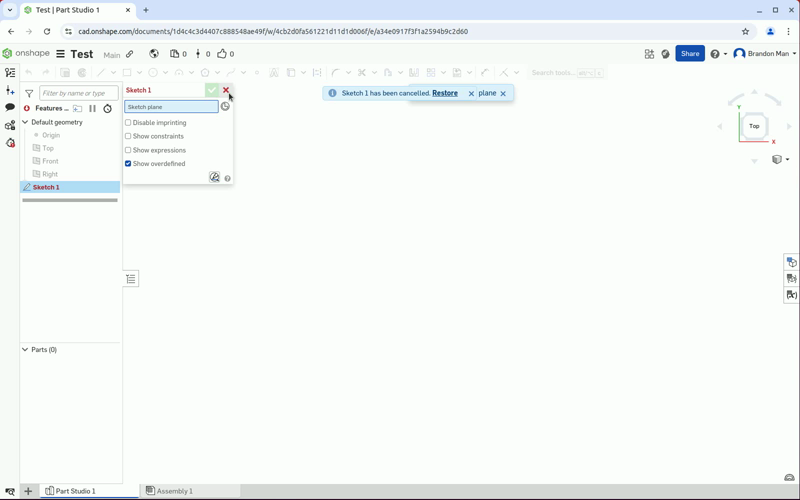
mouse_move(73, 150)
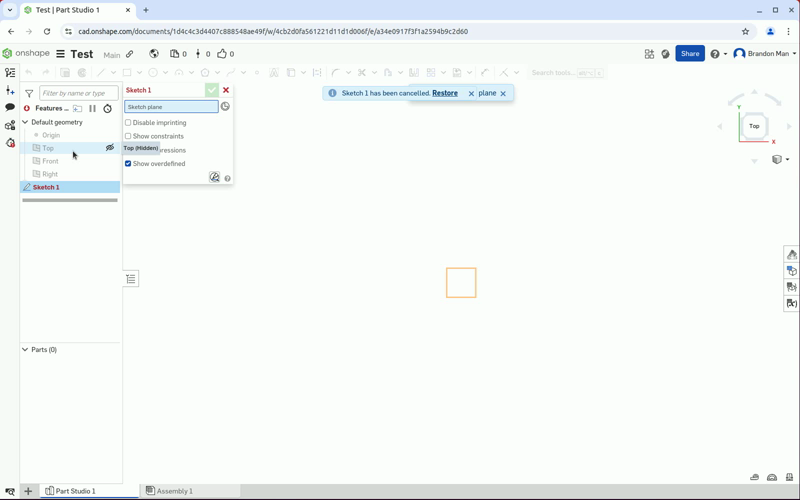
click(73, 150)
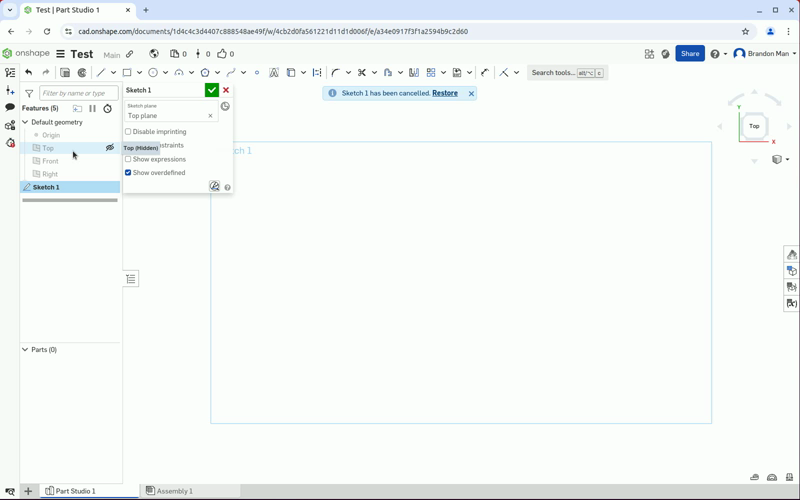
mouse_move(73, 352)
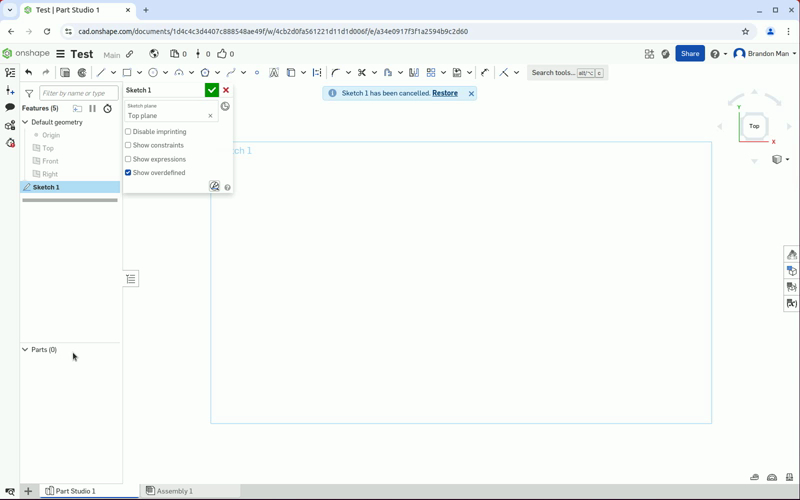
key(y)
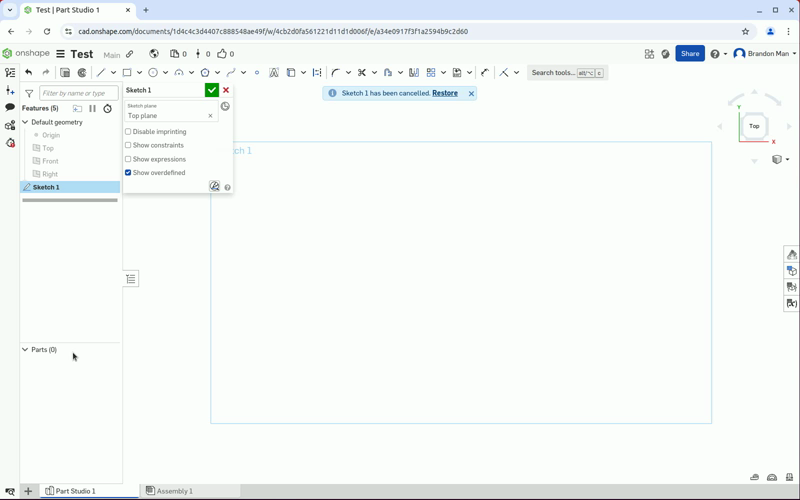
key(l)
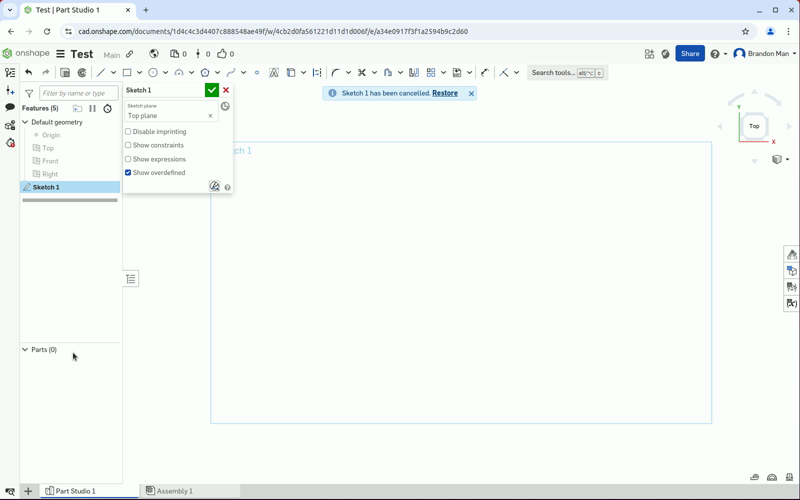
key_down(shift)
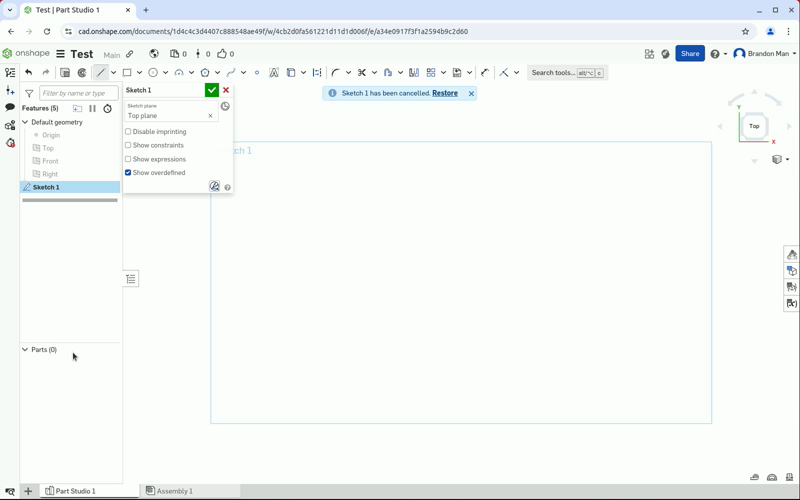
mouse_move(349, 282)
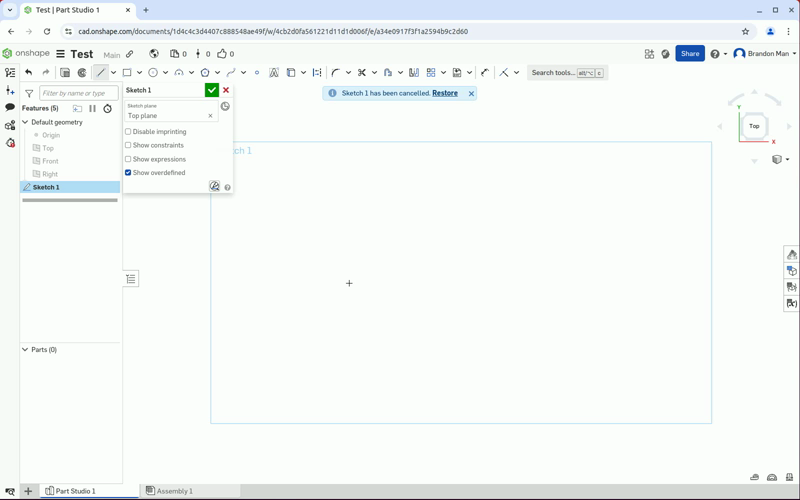
click(349, 282)
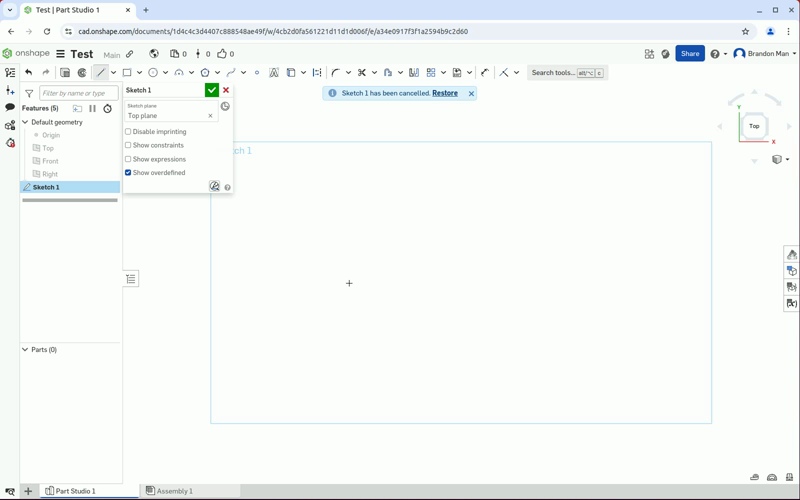
key_up(shift)
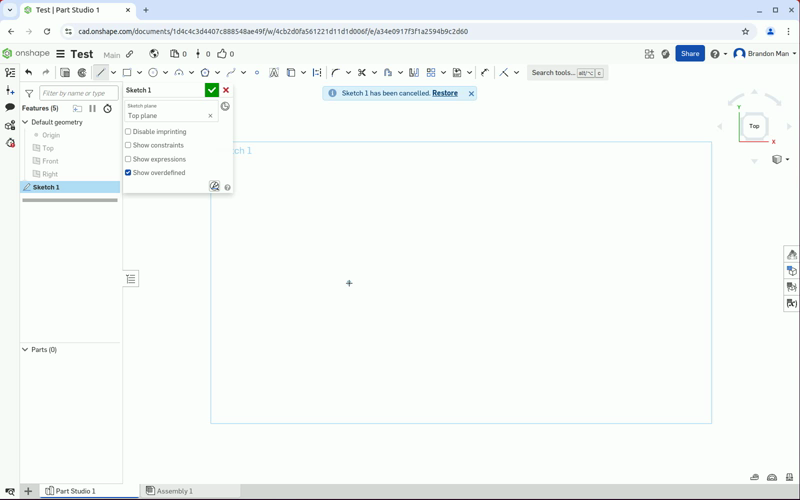
key_down(shift)
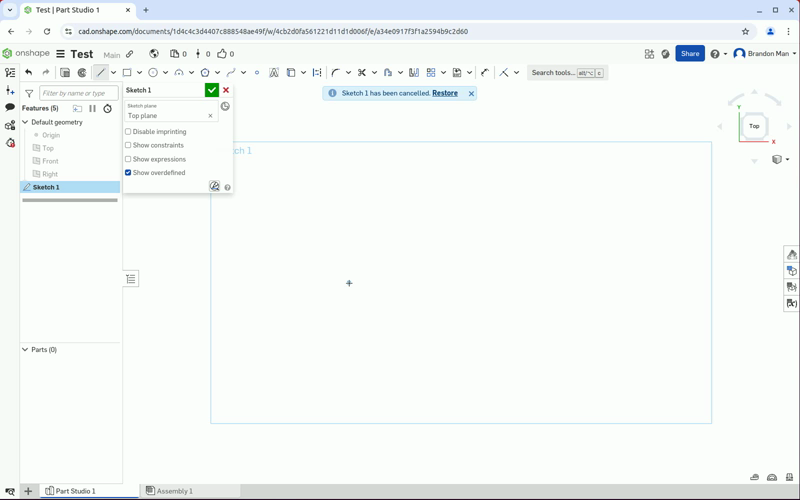
mouse_move(405, 378)
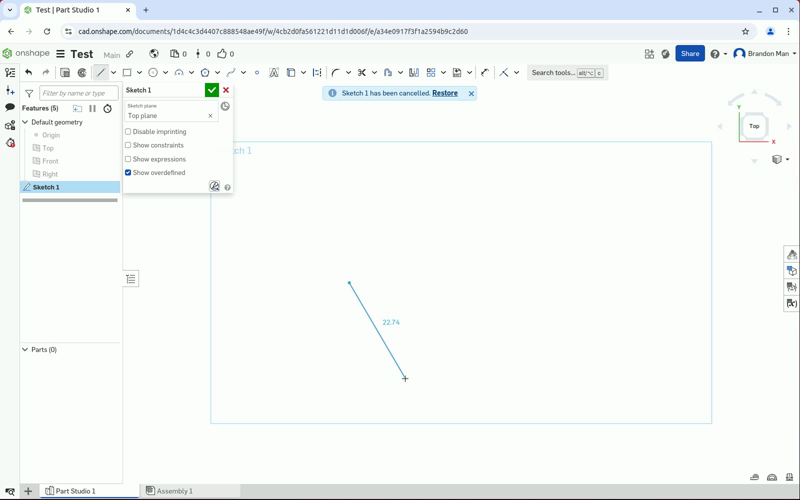
click(405, 378)
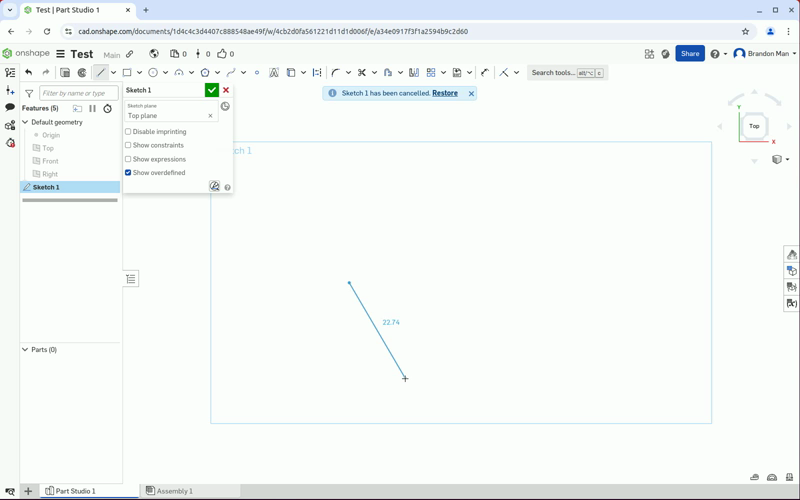
key_up(shift)
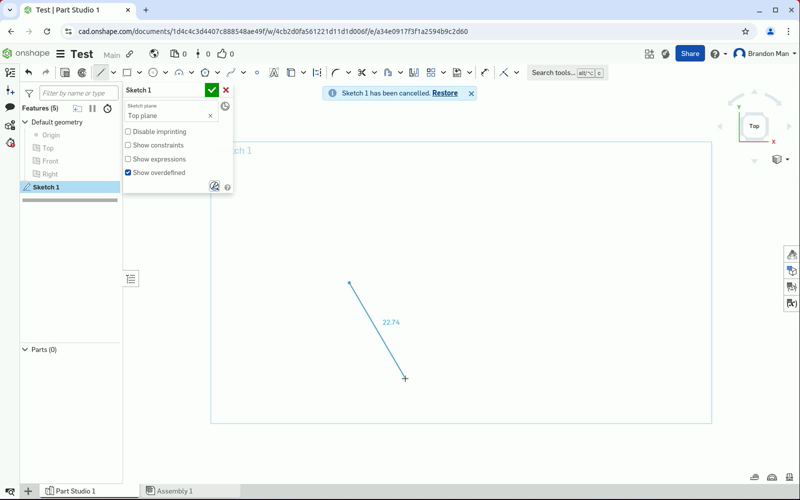
key_down(shift)
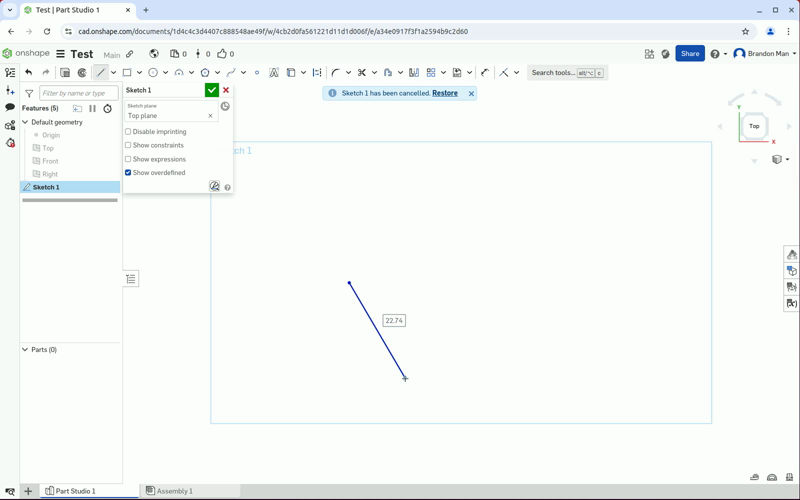
mouse_move(514, 378)
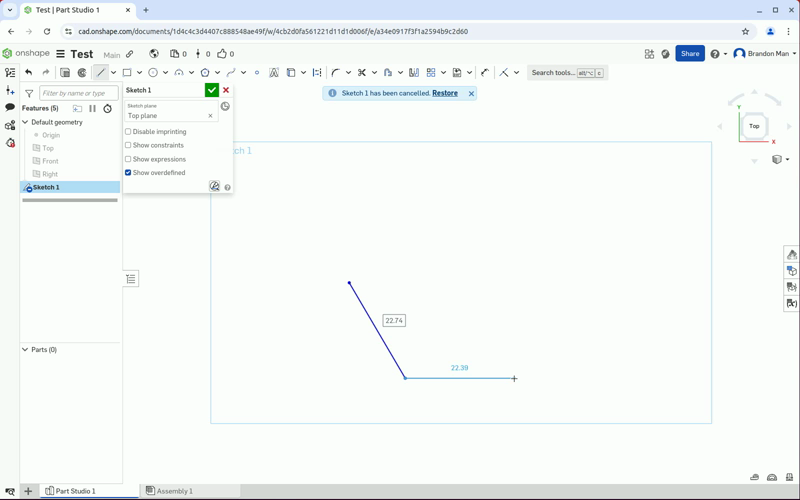
click(514, 378)
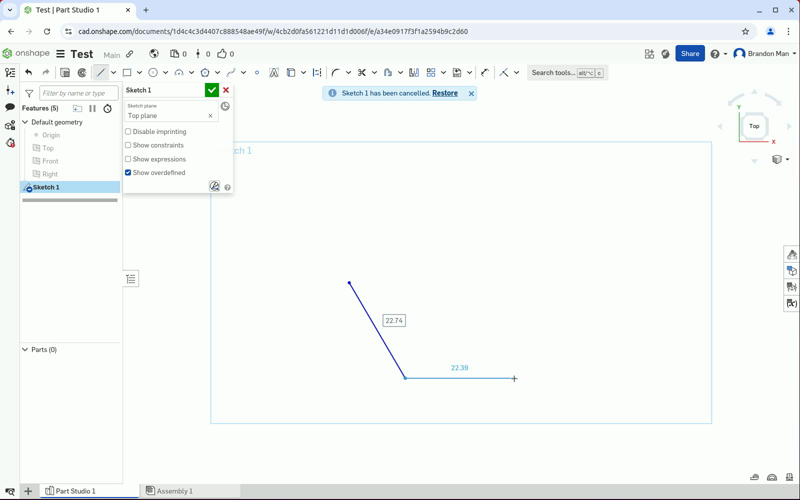
key_up(shift)
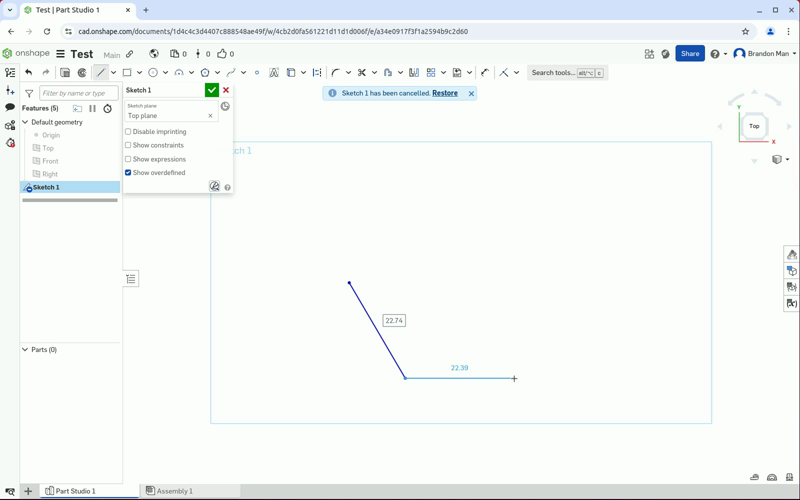
key_down(shift)
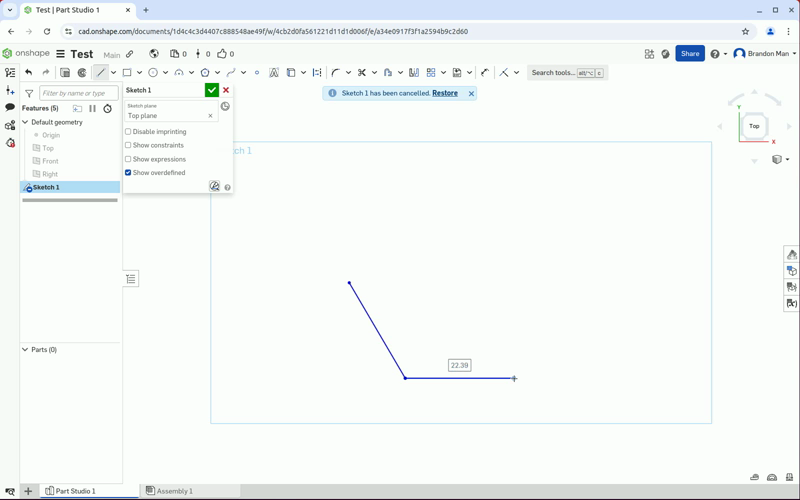
mouse_move(569, 282)
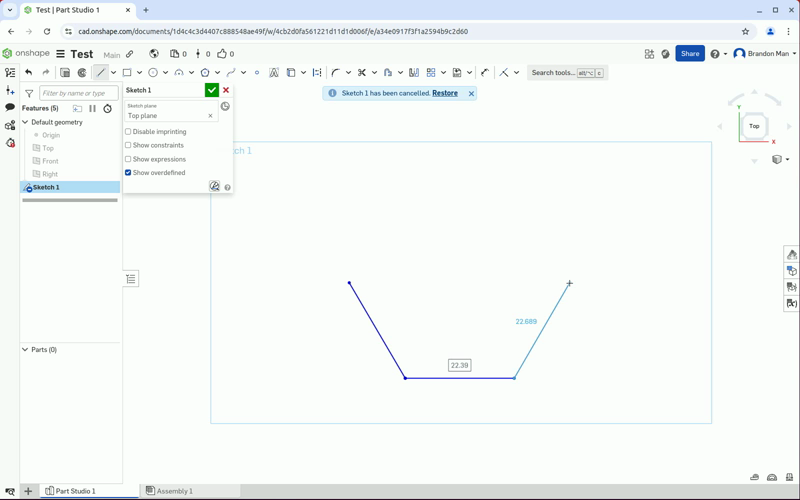
click(569, 282)
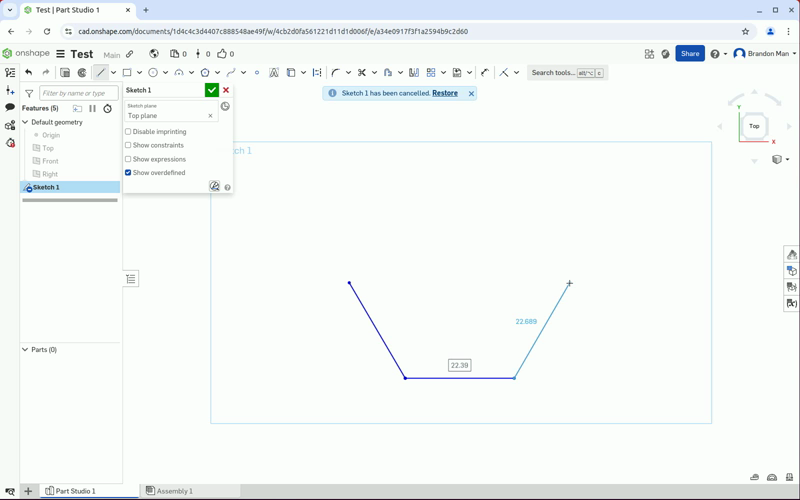
key_up(shift)
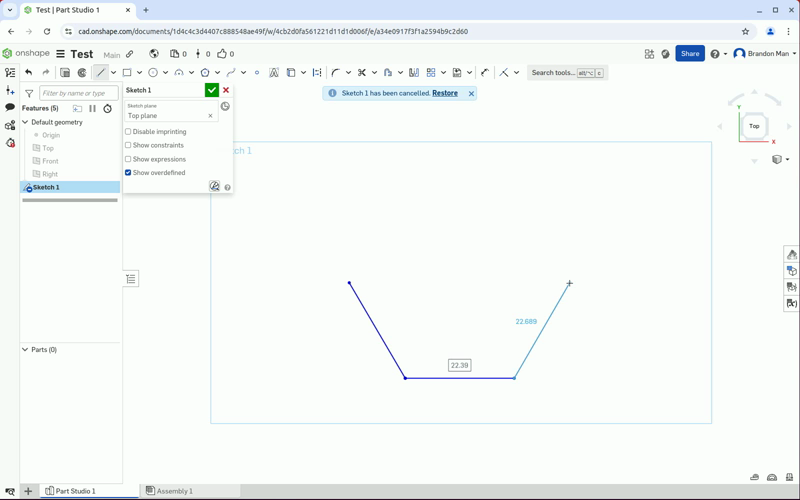
key_down(shift)
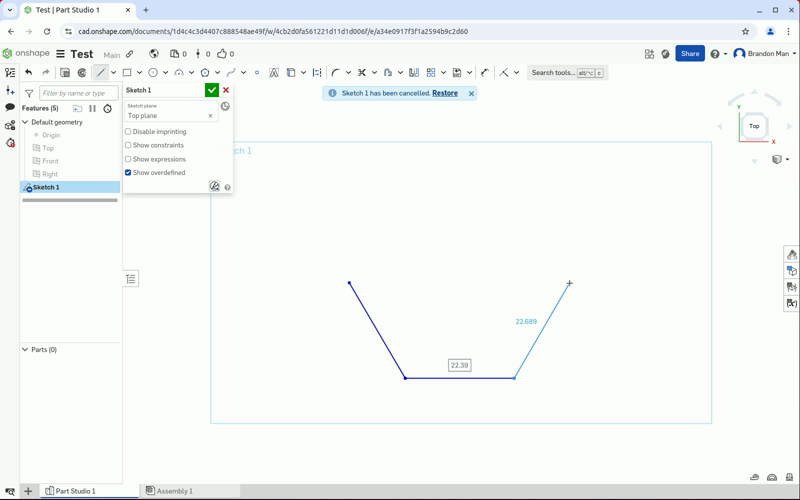
mouse_move(514, 187)
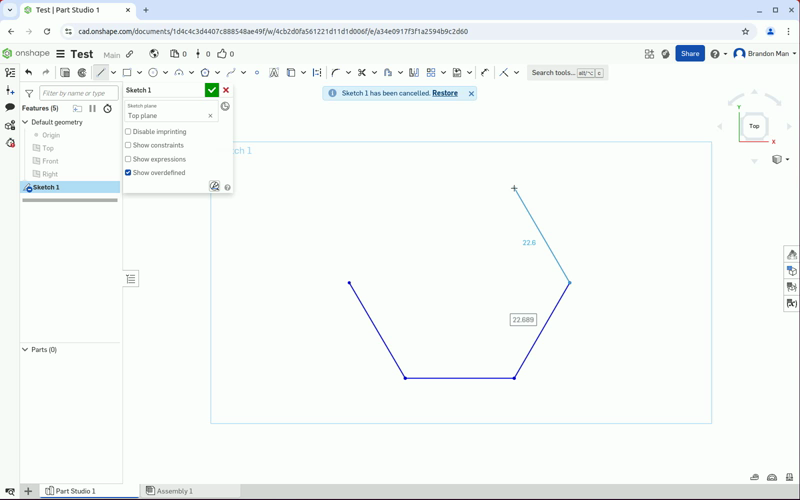
click(514, 187)
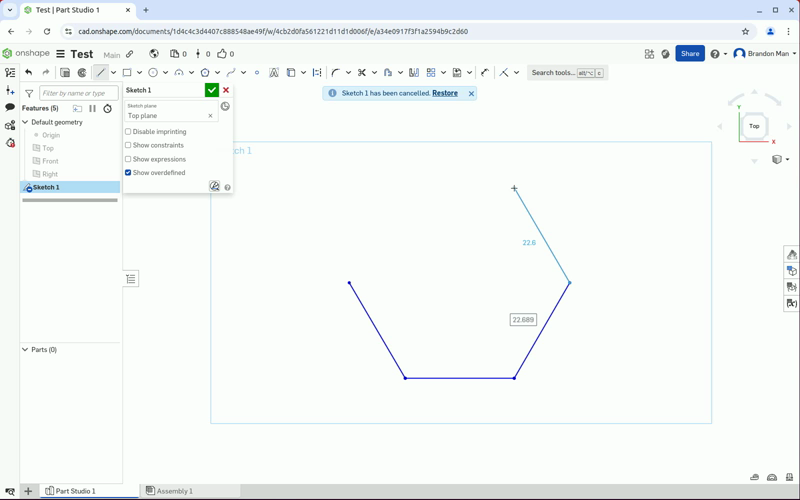
key_up(shift)
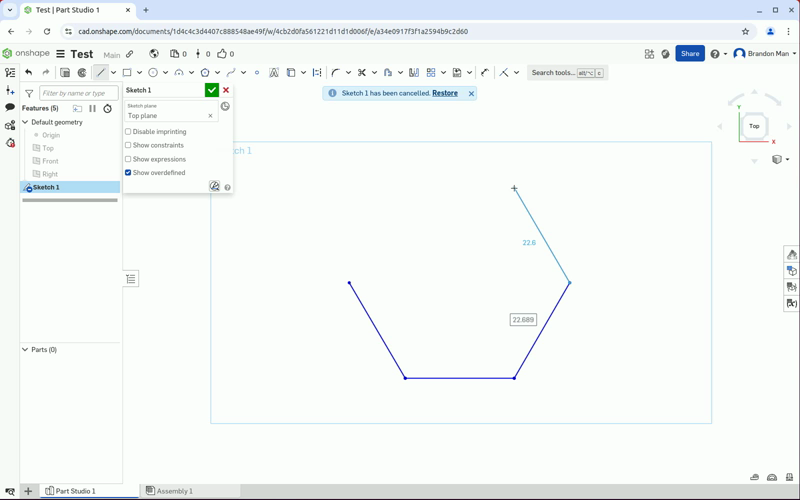
key_down(shift)
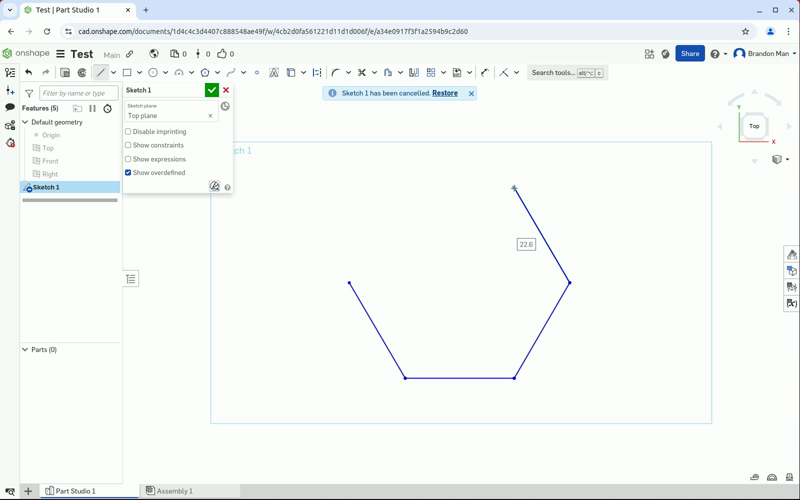
mouse_move(405, 187)
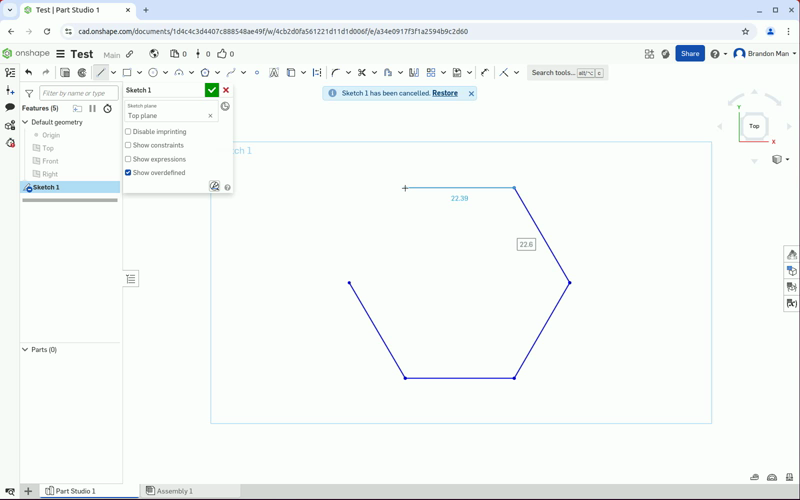
click(405, 187)
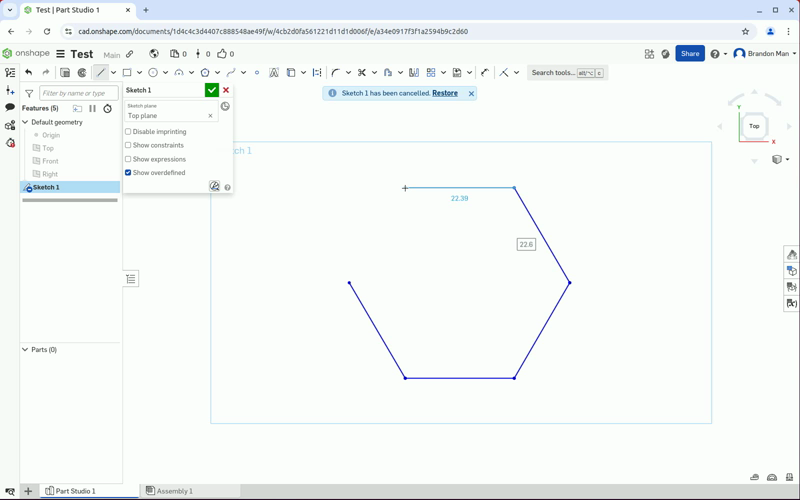
key_up(shift)
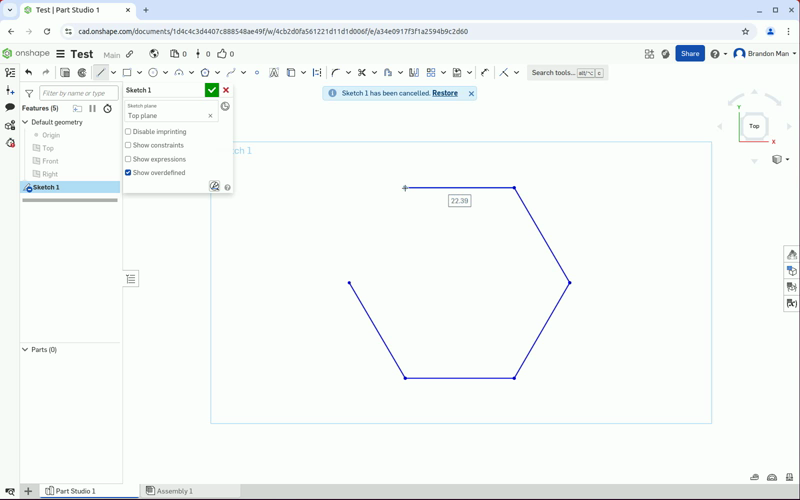
key_down(shift)
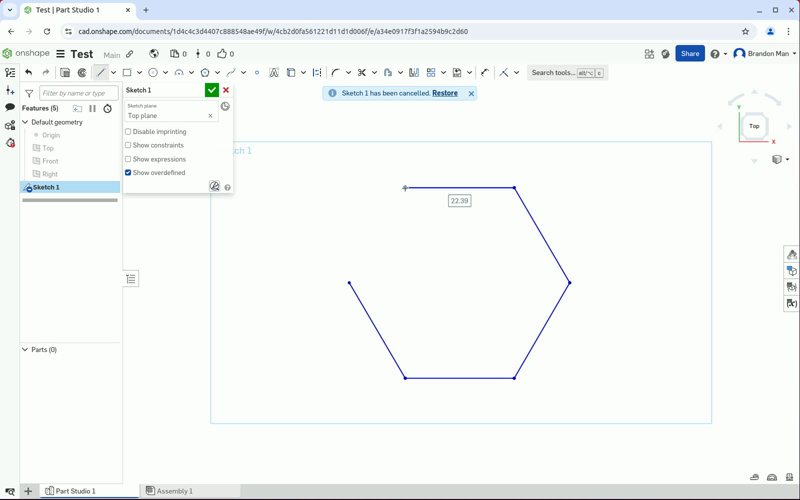
mouse_move(349, 282)
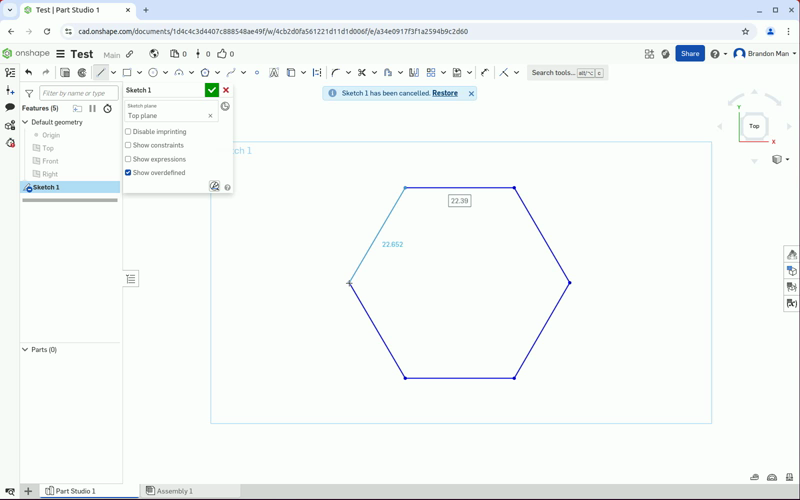
key_up(shift)
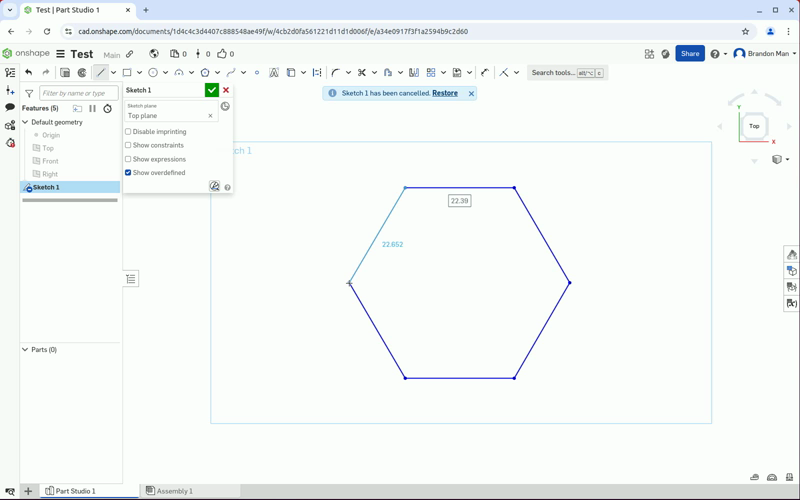
click(349, 282)
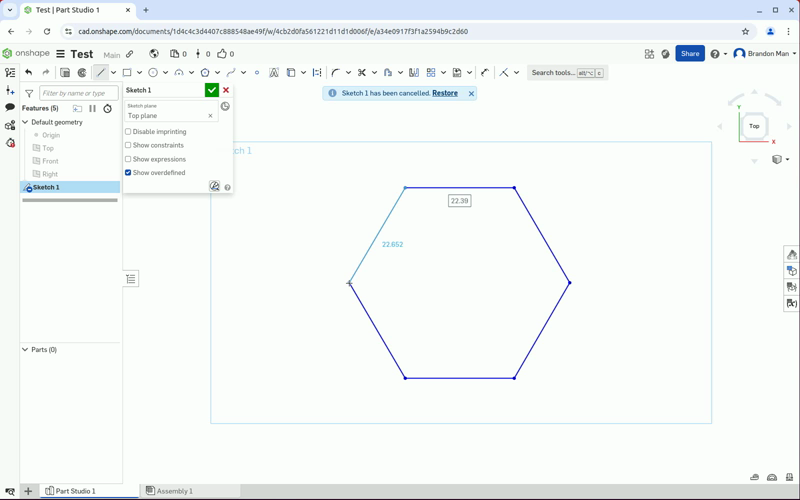
key(esc)
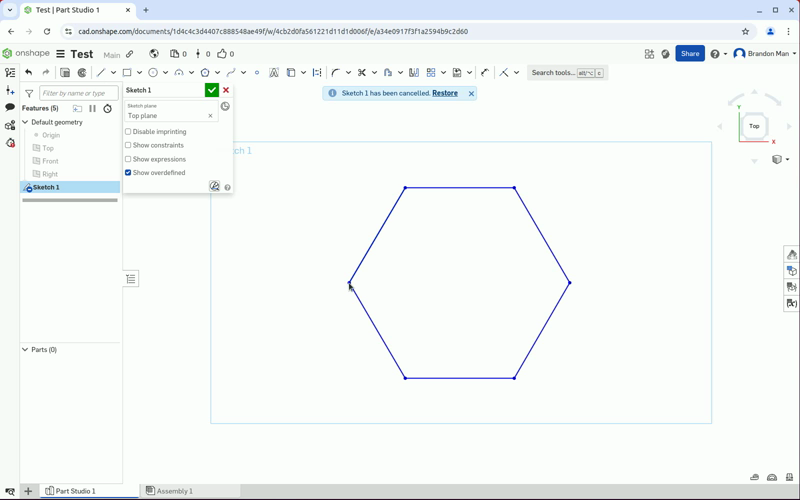
mouse_move(413, 225)
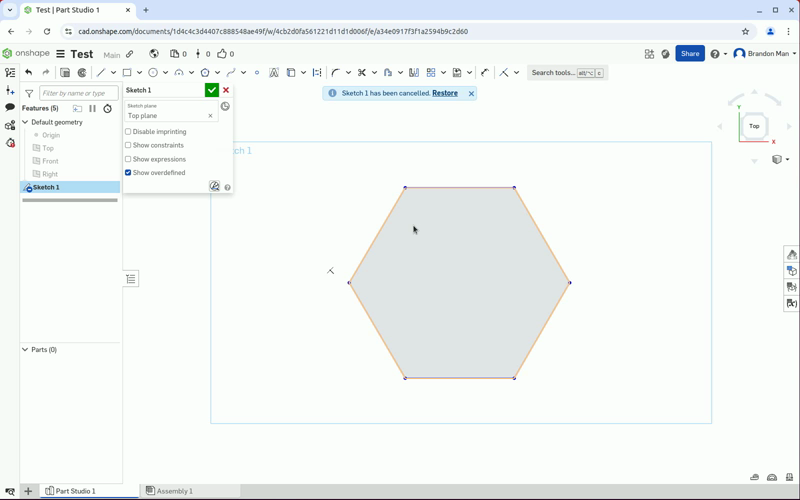
click(413, 225)
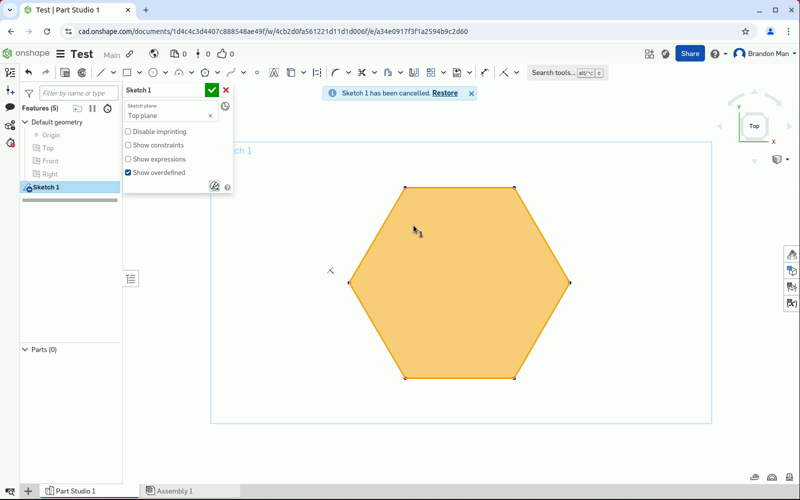
mouse_move(73, 352)
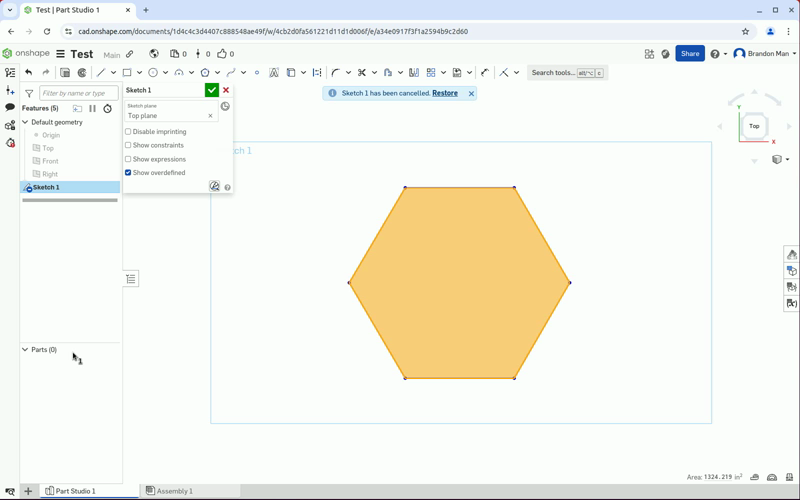
key(shift+y)
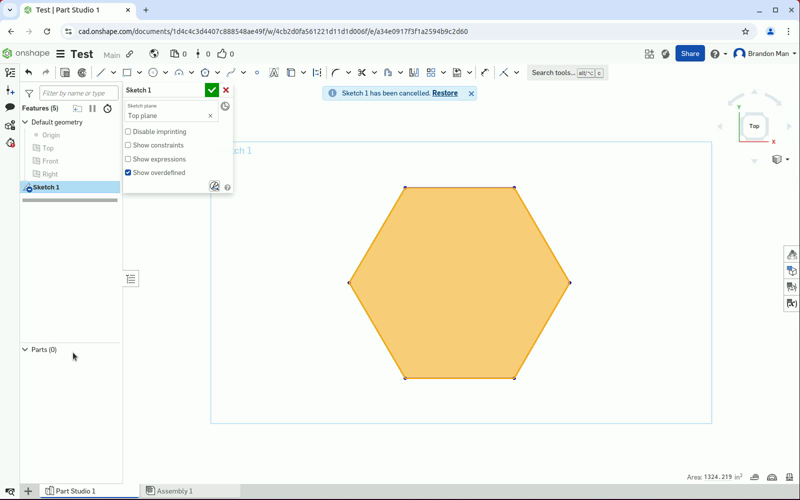
key(shift+e)
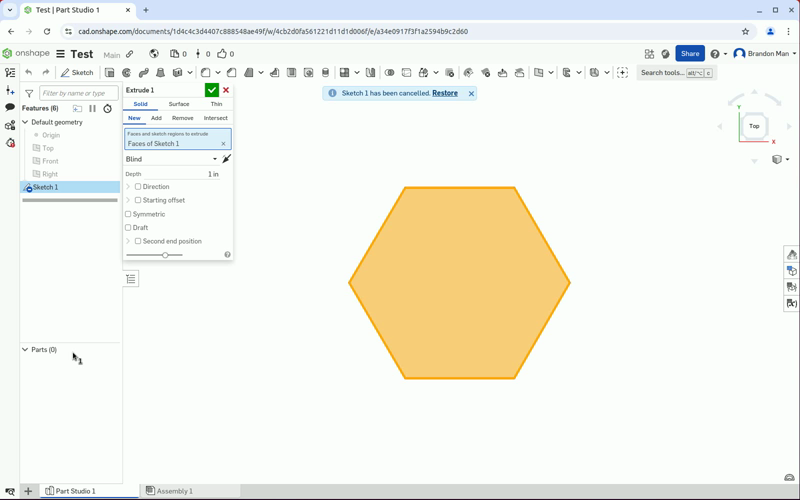
mouse_move(143, 106)
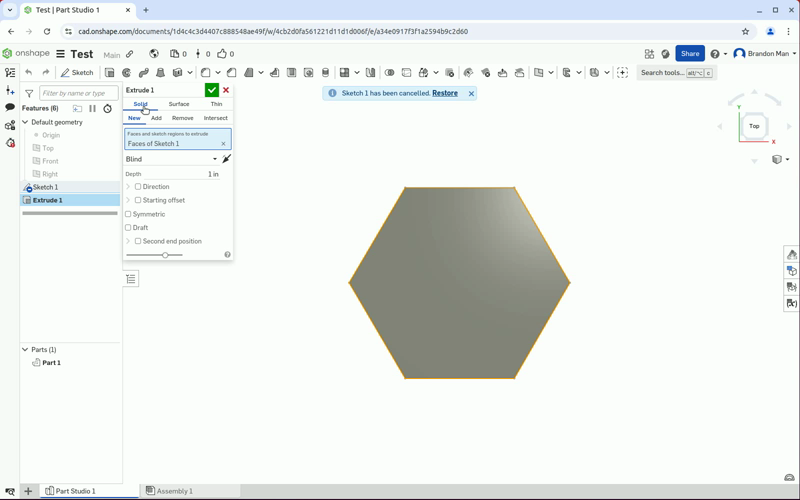
click(143, 106)
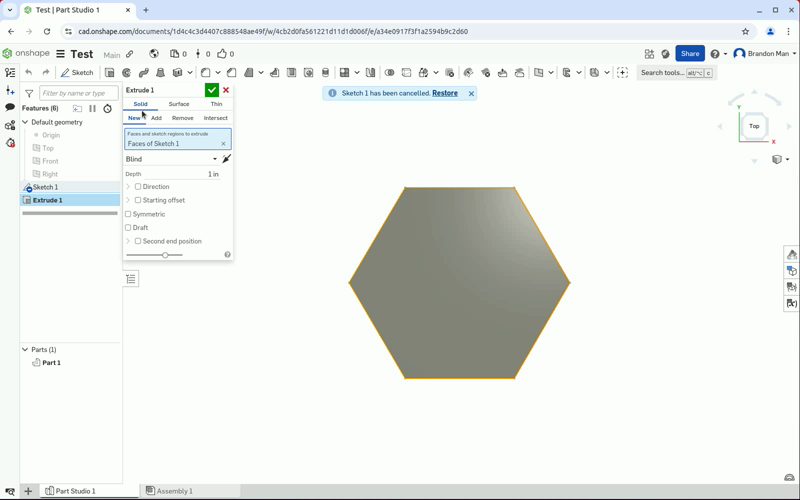
mouse_move(137, 120)
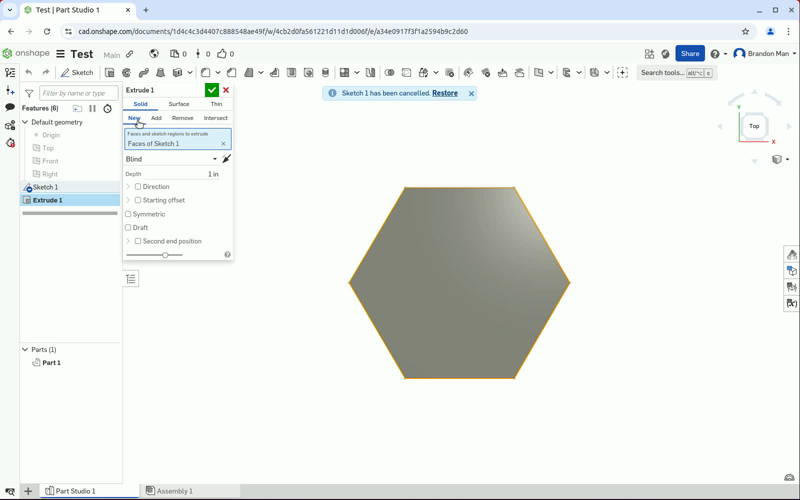
click(137, 120)
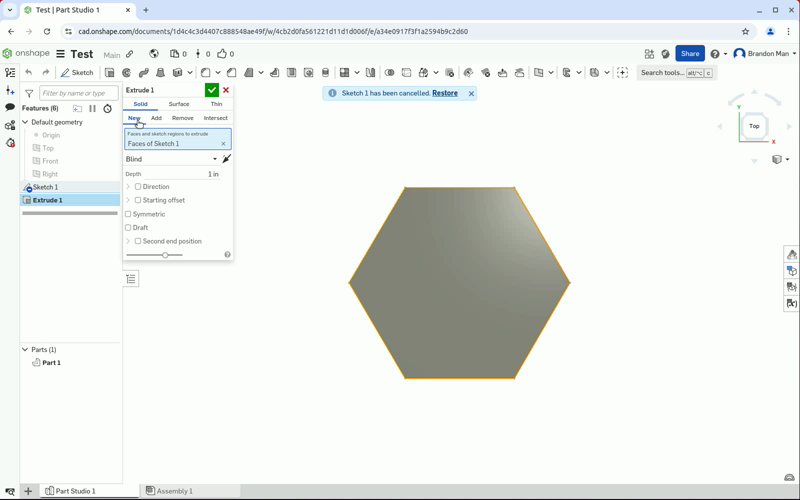
key(tab, 4)
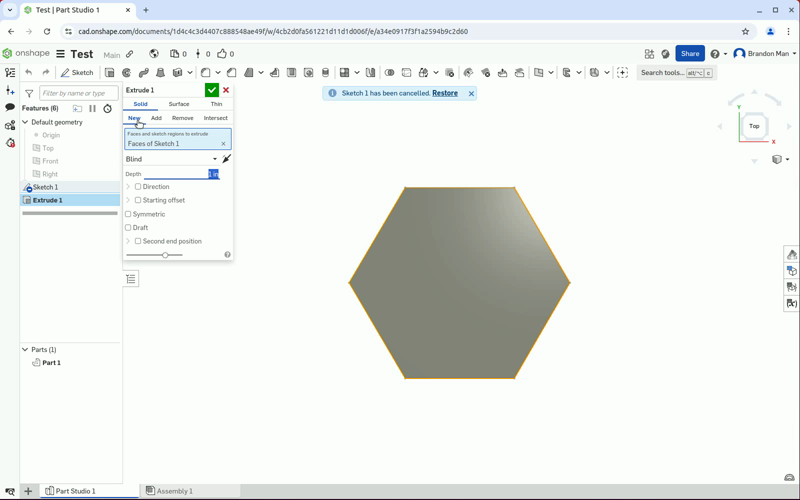
text(15.405)
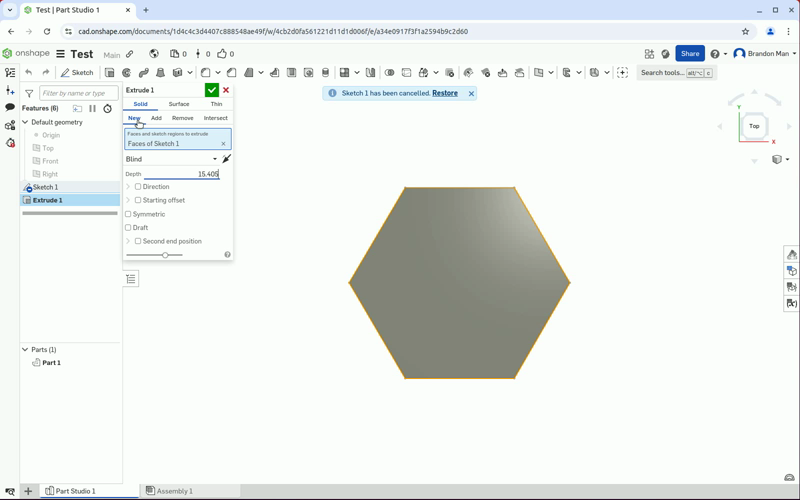
key(enter)
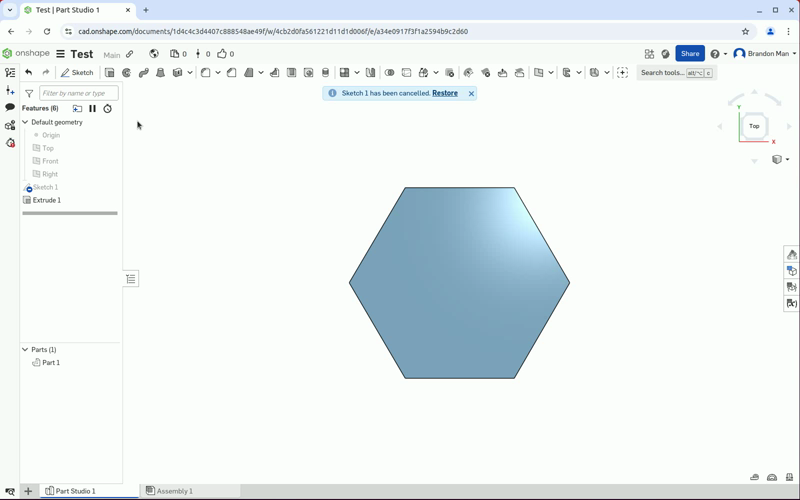
key(shift+h)
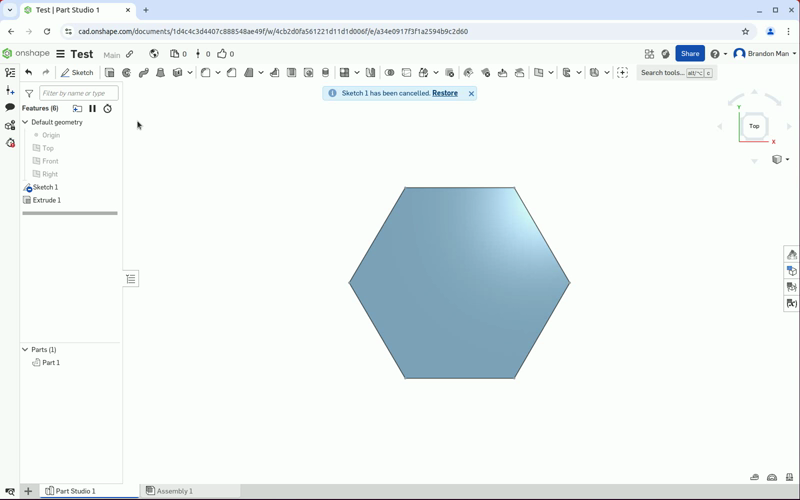
key(shift+h)
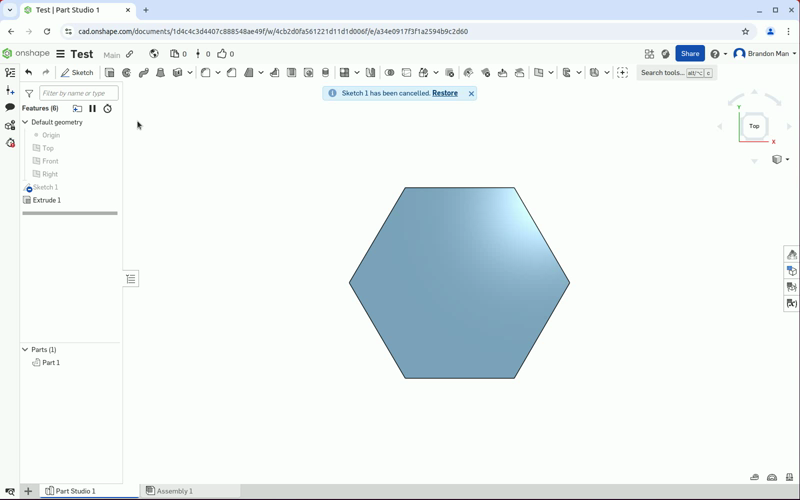
mouse_move(73, 189)
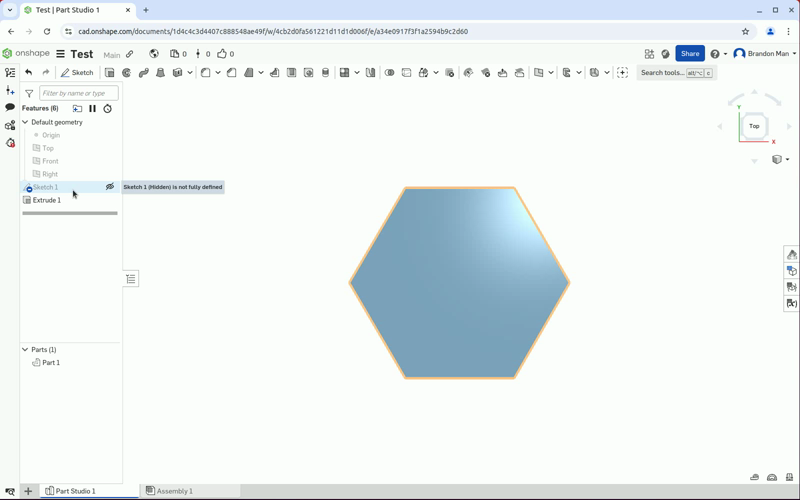
click(73, 189)
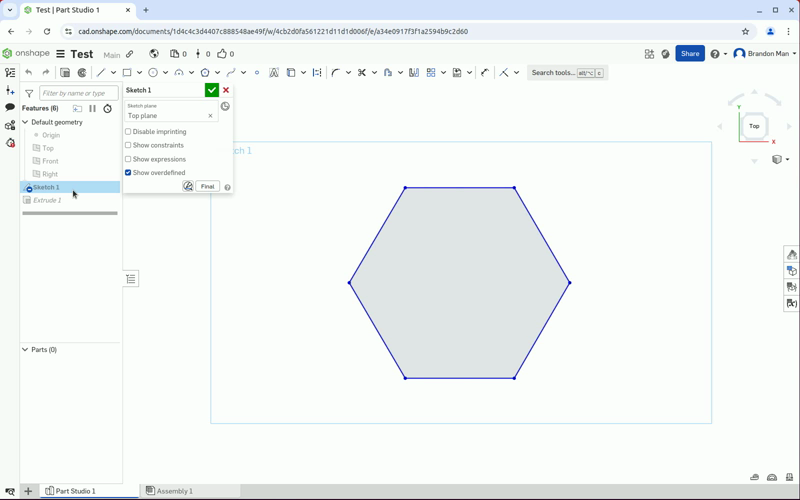
mouse_move(229, 92)
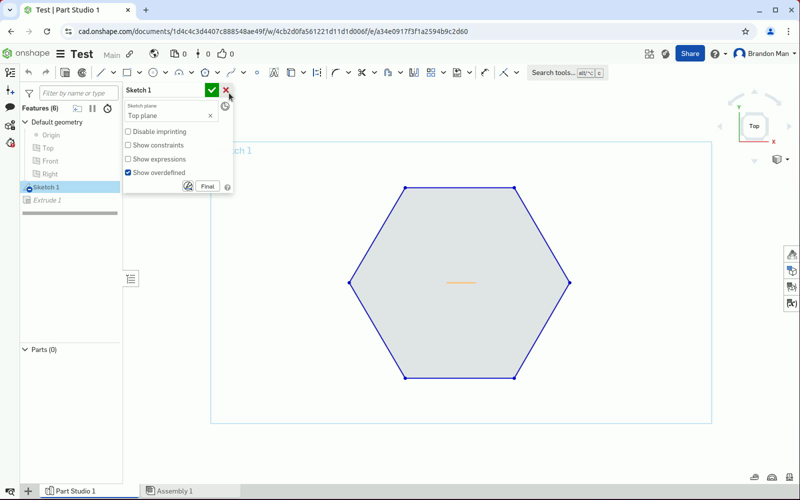
click(229, 92)
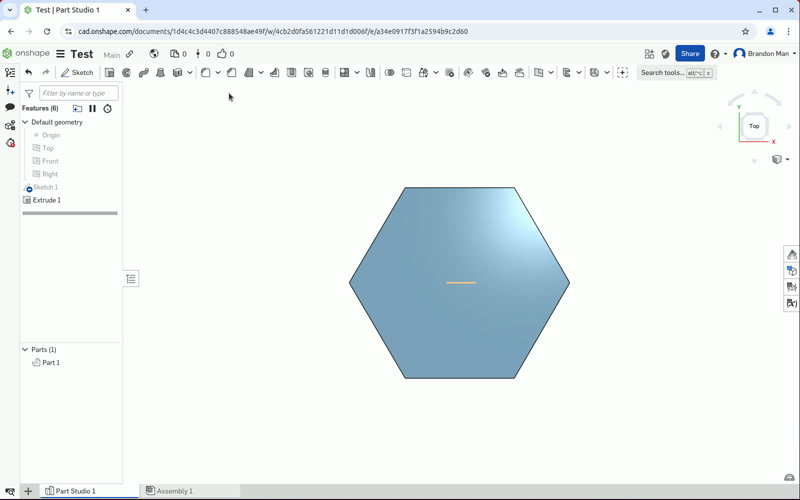
mouse_move(541, 75)
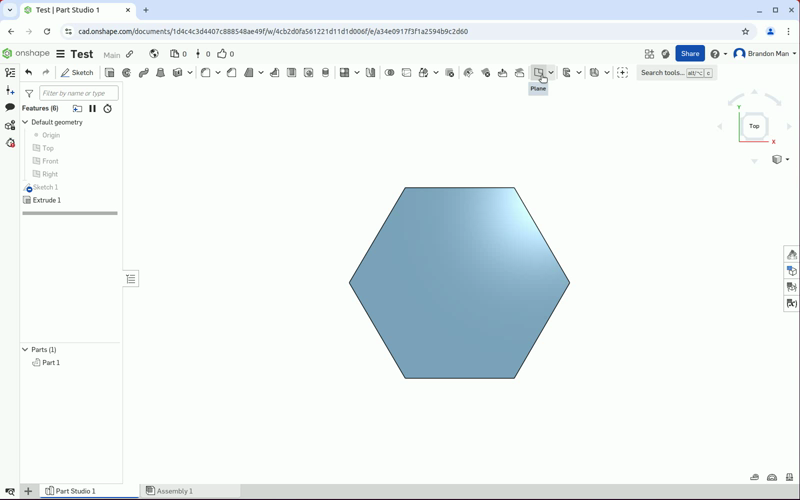
click(541, 75)
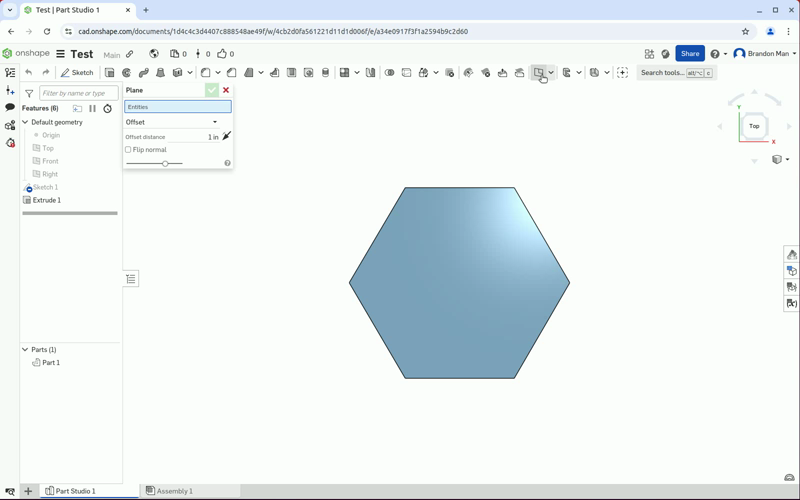
mouse_move(73, 150)
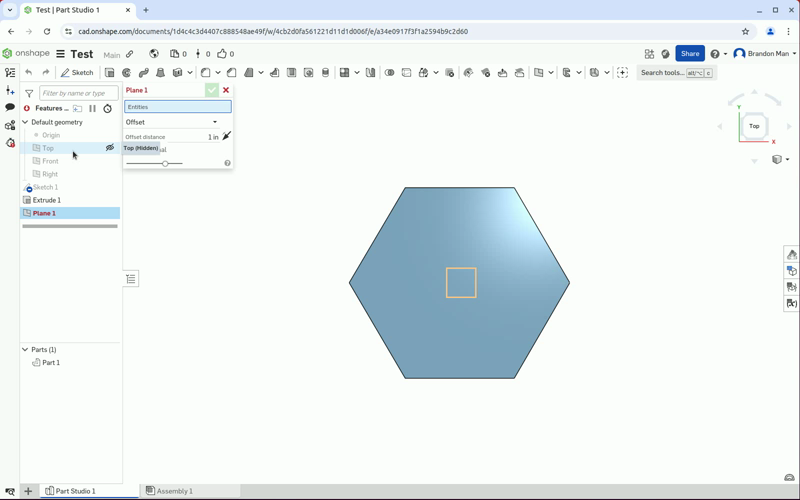
click(73, 150)
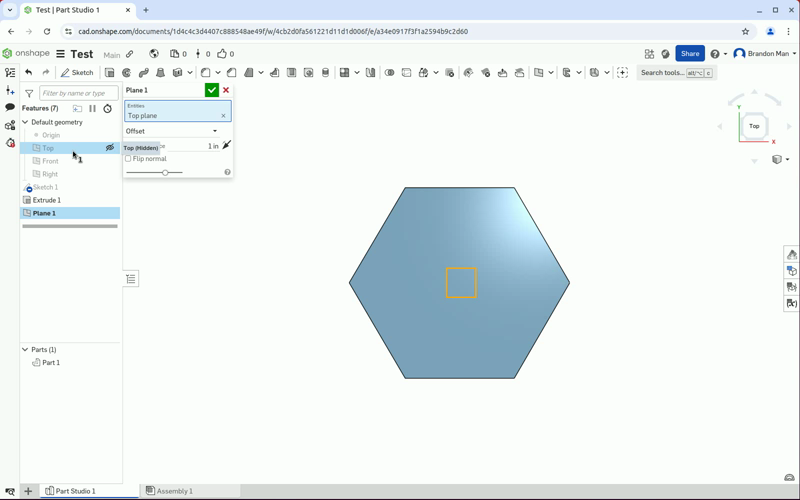
key(tab, 2)
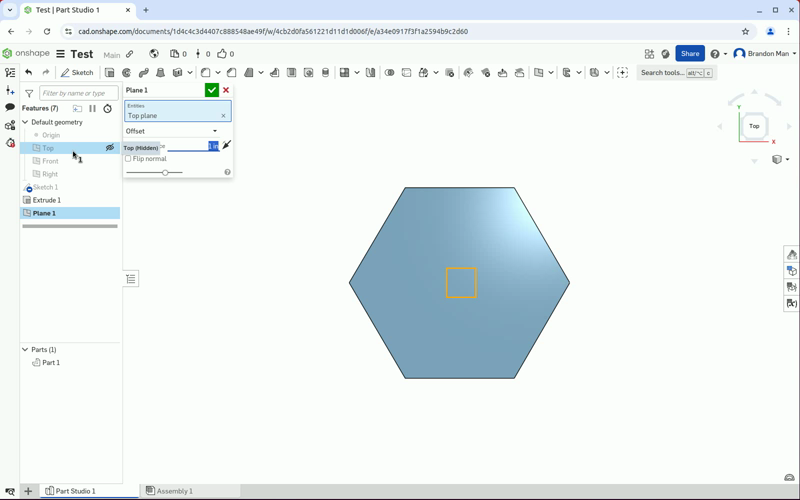
text(15.405)
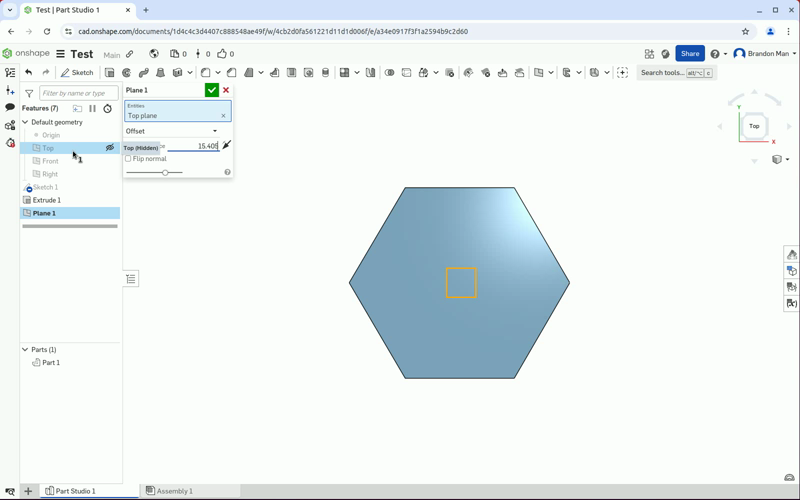
key(enter, 2)
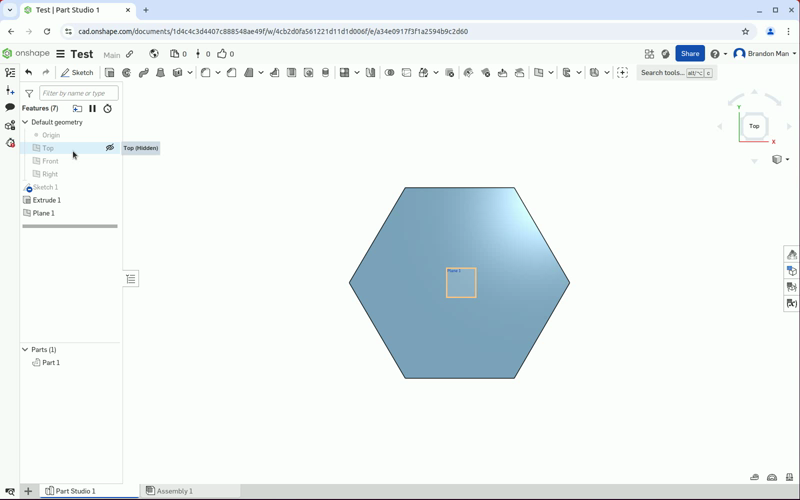
key(shift+s)
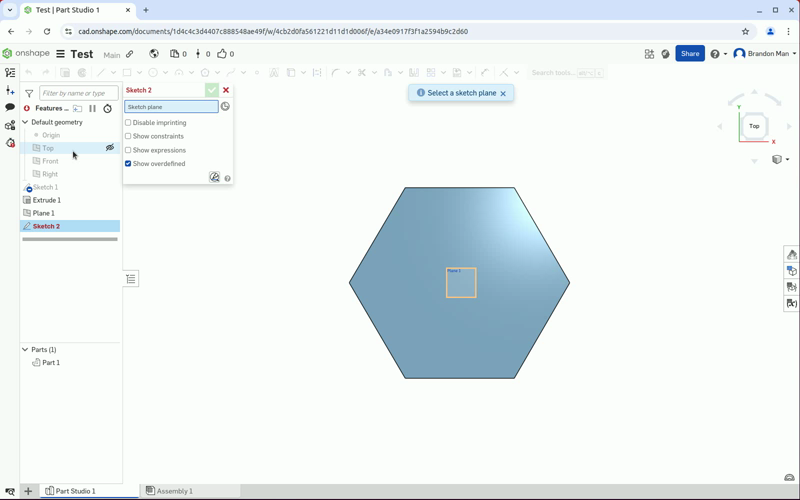
mouse_move(73, 215)
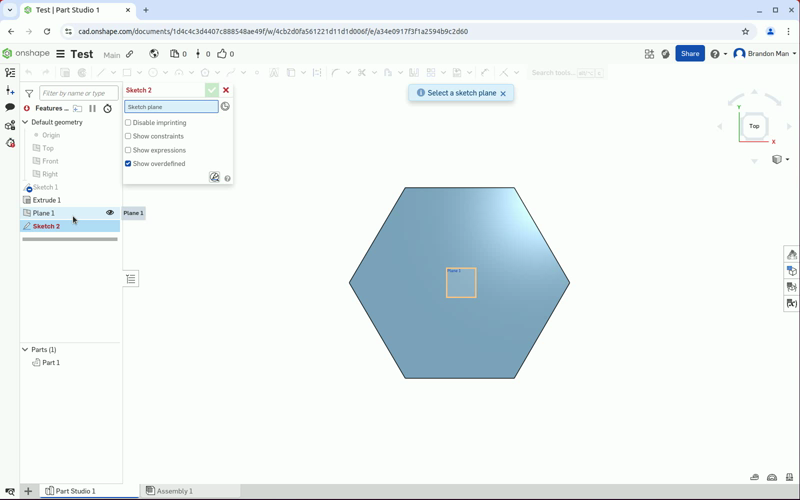
click(73, 215)
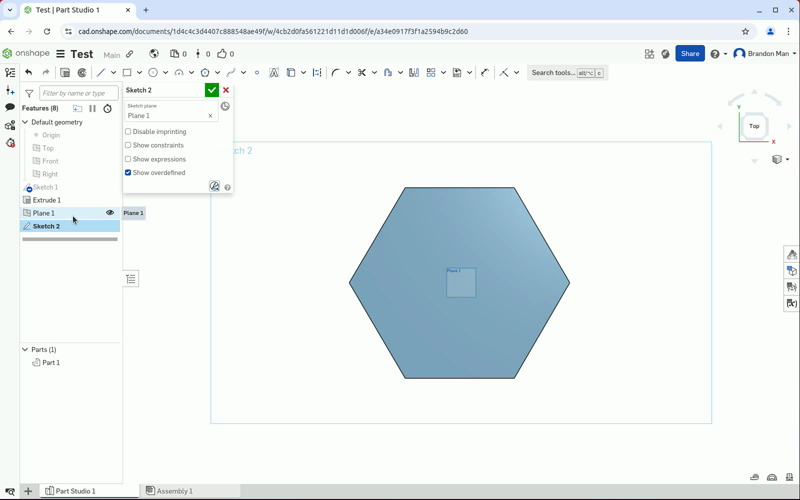
mouse_move(73, 352)
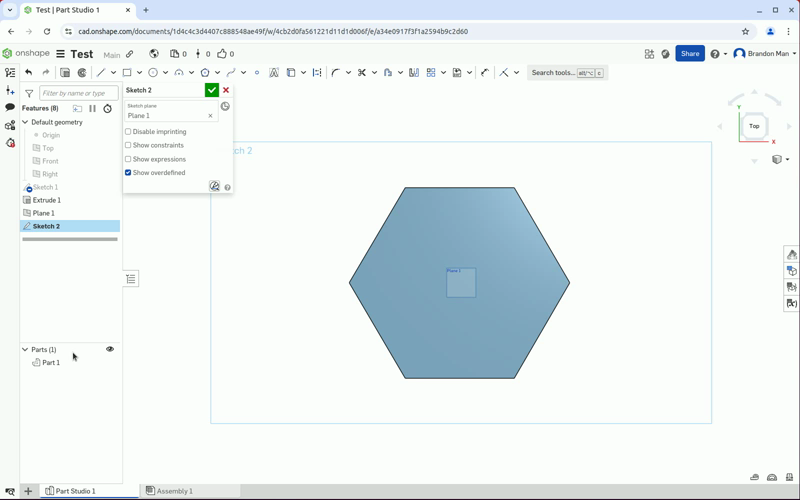
key(y)
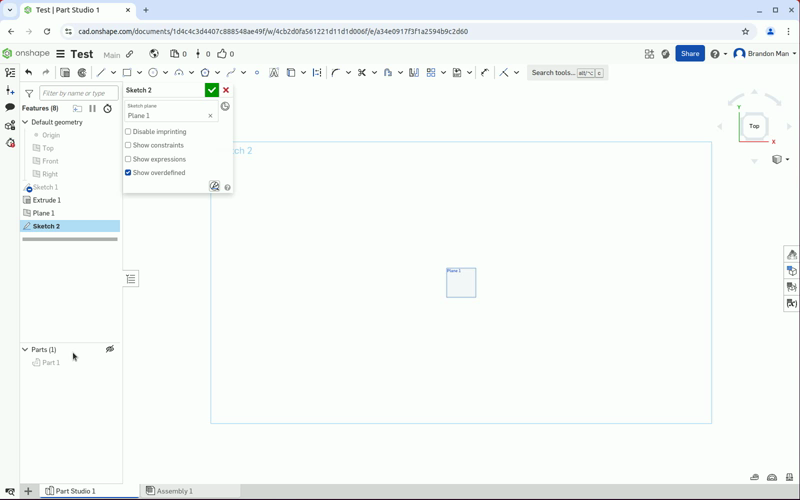
key(c)
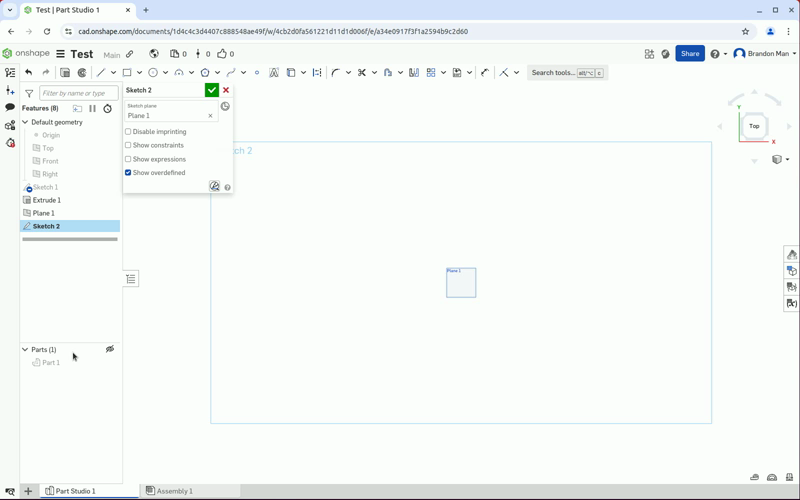
key_down(shift)
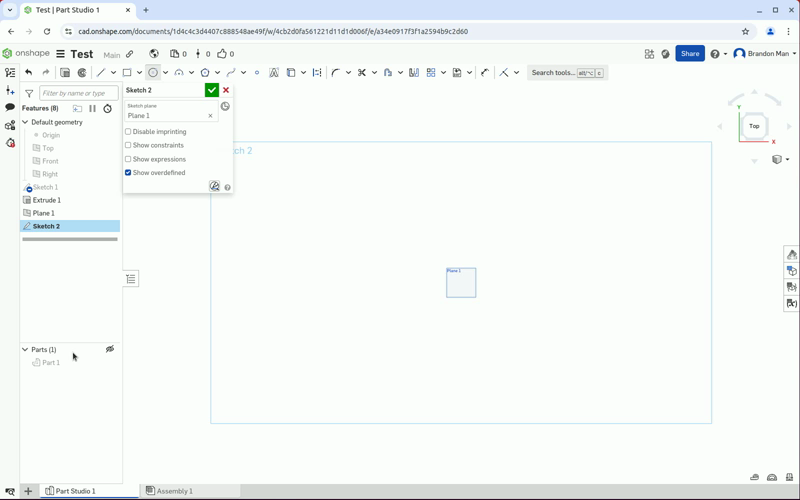
mouse_move(461, 282)
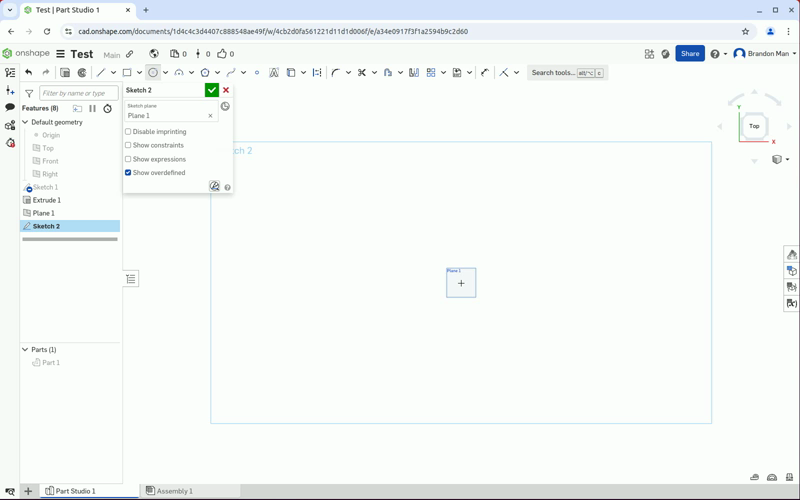
click(461, 282)
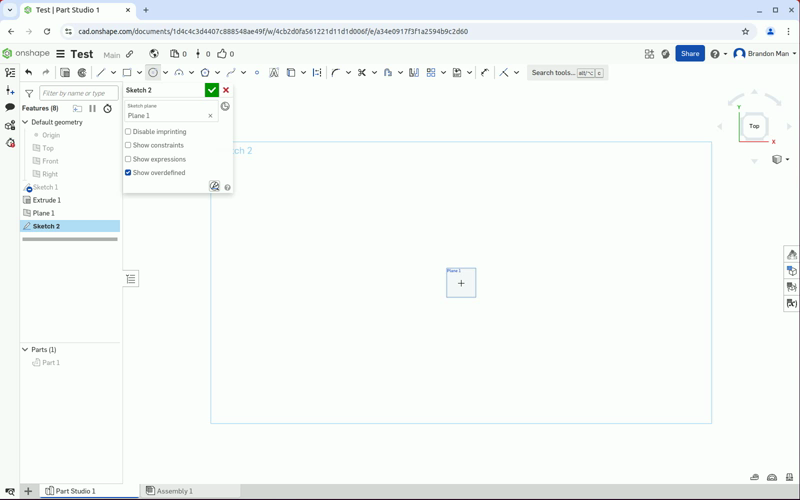
key_up(shift)
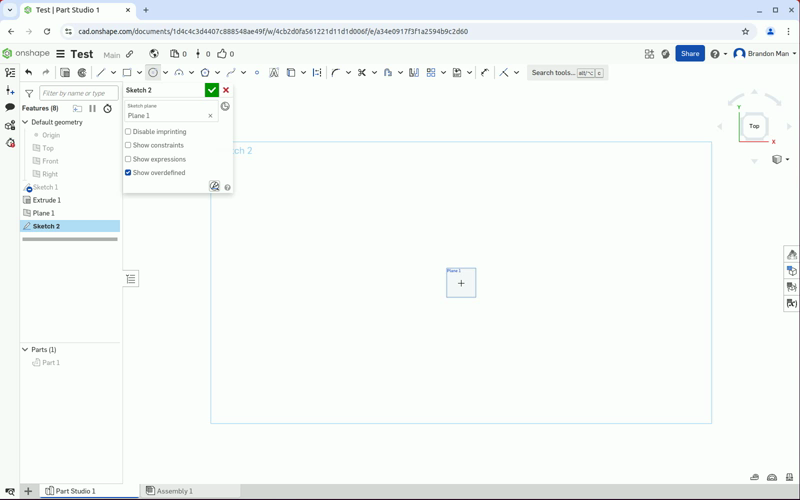
mouse_move(552, 282)
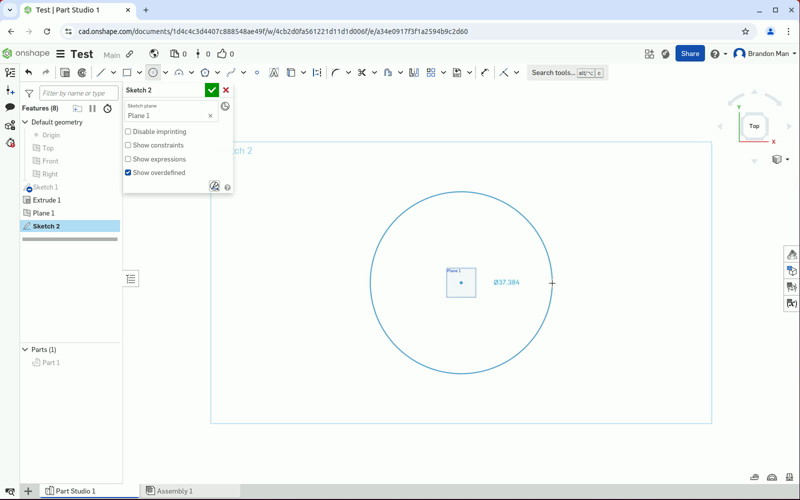
click(552, 282)
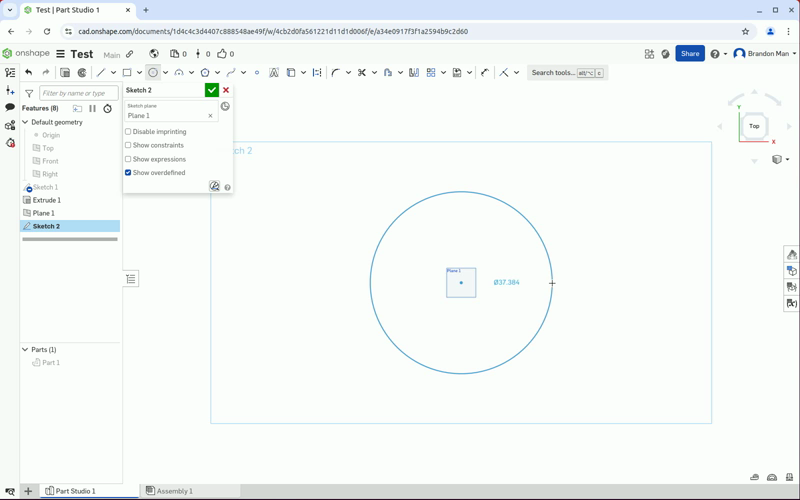
key(esc)
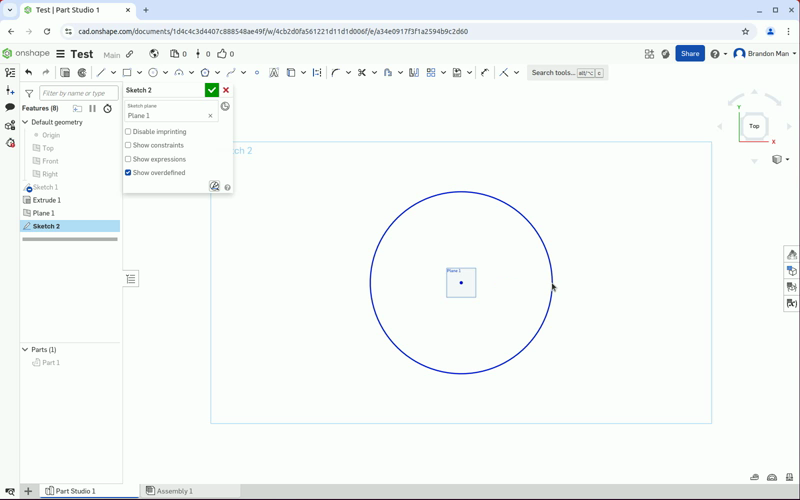
mouse_move(498, 332)
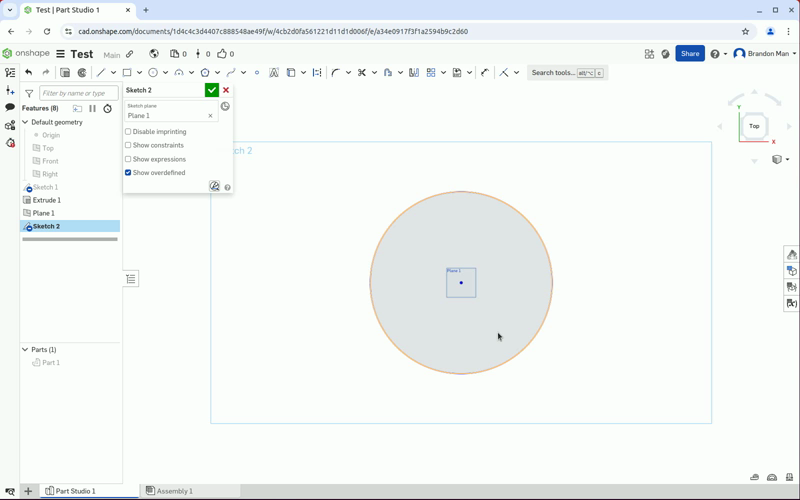
click(498, 332)
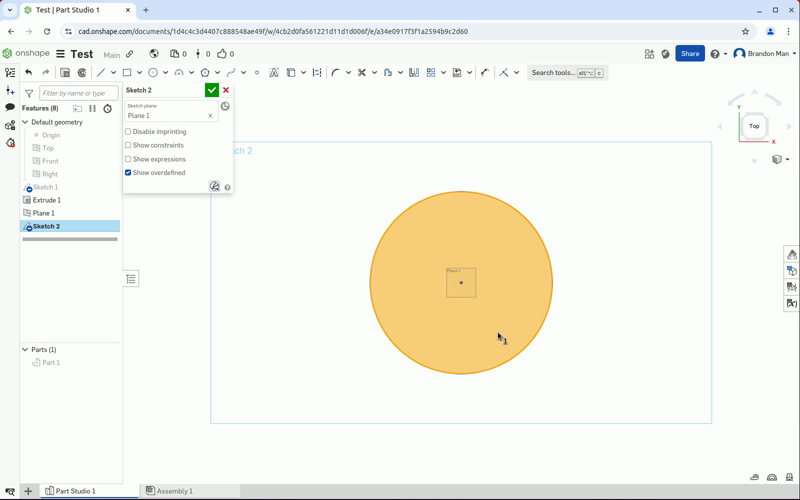
mouse_move(73, 352)
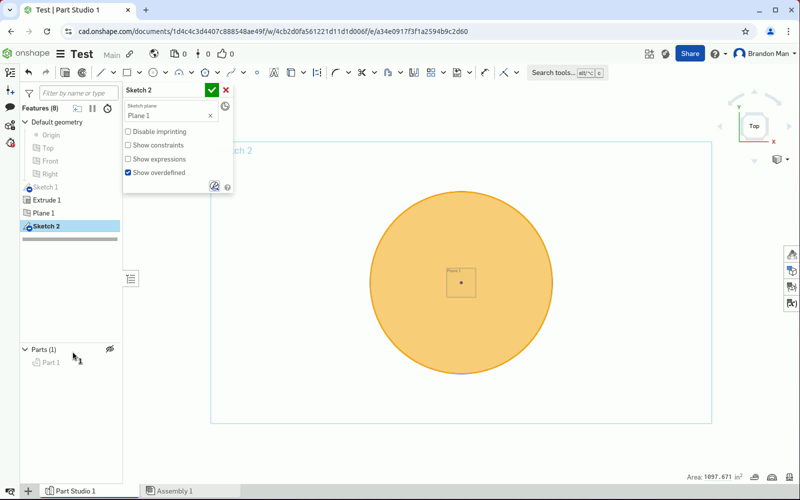
key(shift+y)
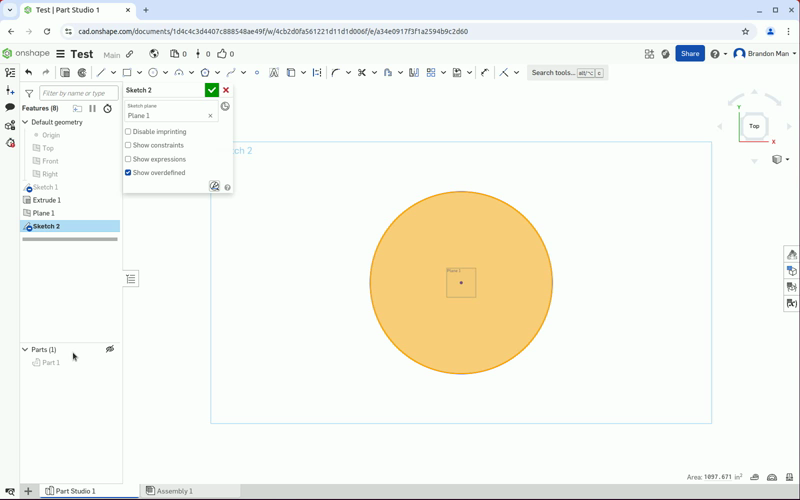
key(shift+e)
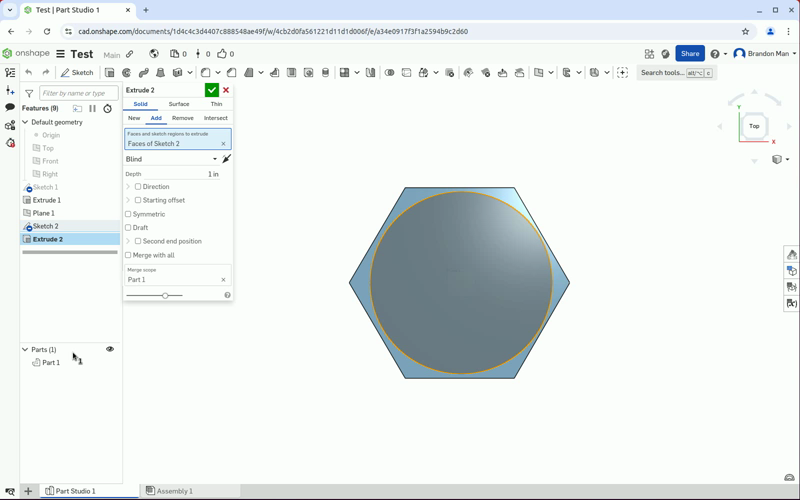
mouse_move(143, 106)
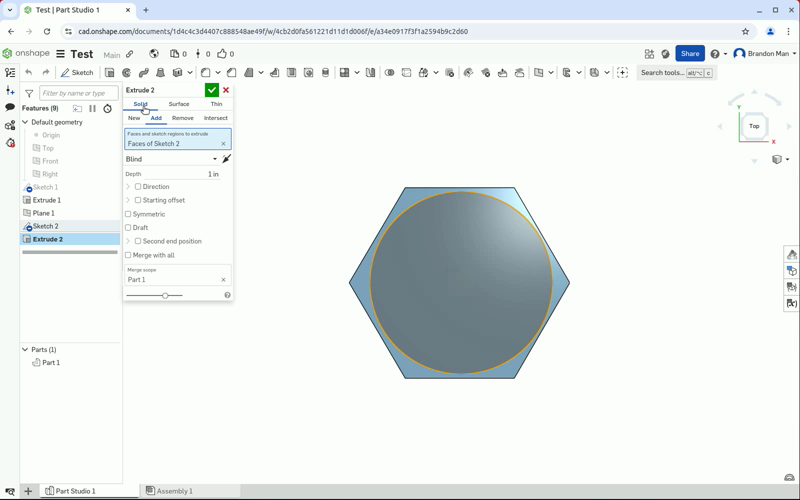
click(143, 106)
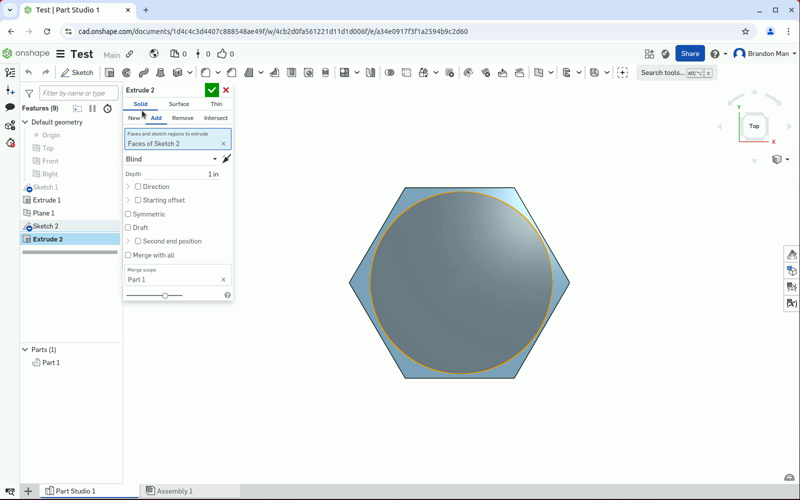
mouse_move(137, 120)
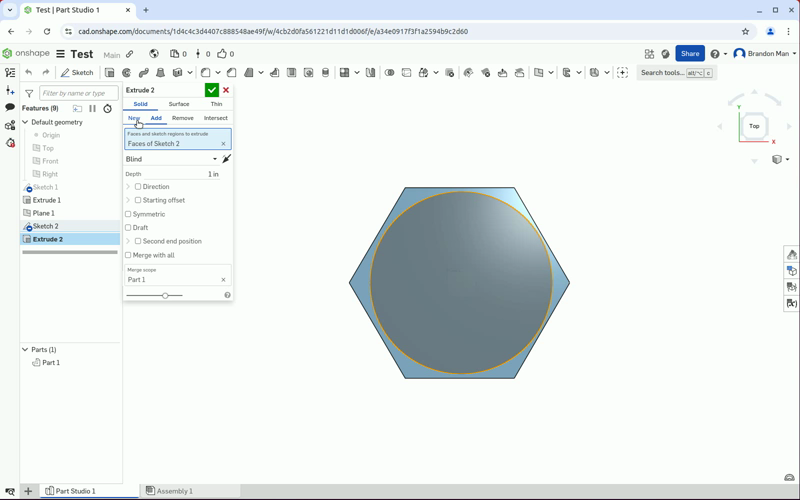
click(137, 120)
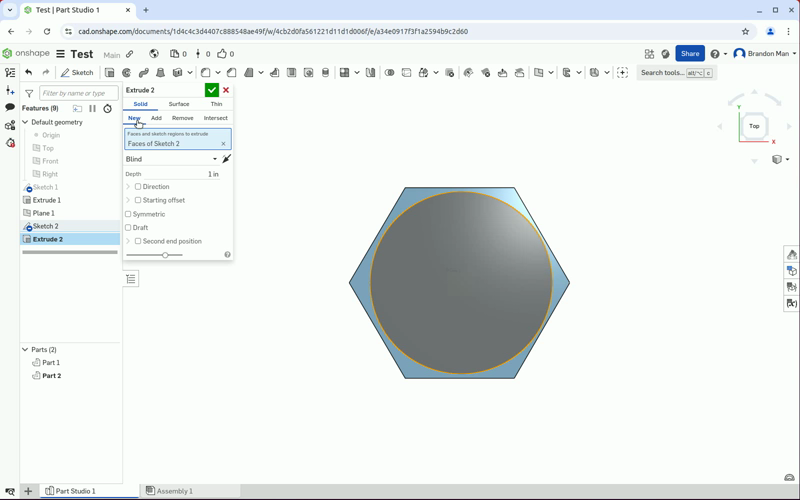
key(tab, 4)
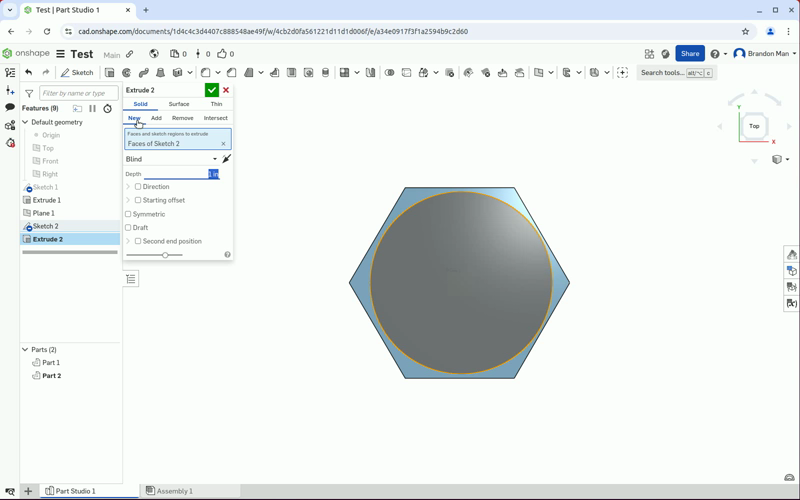
text(7.703)
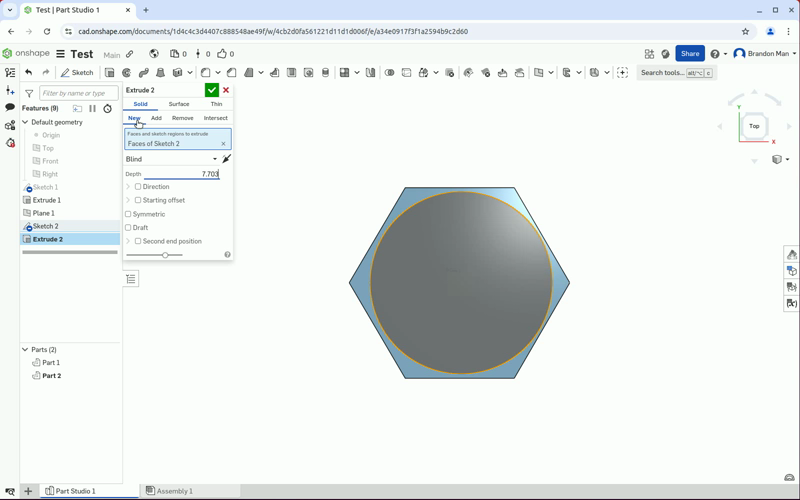
key(enter)
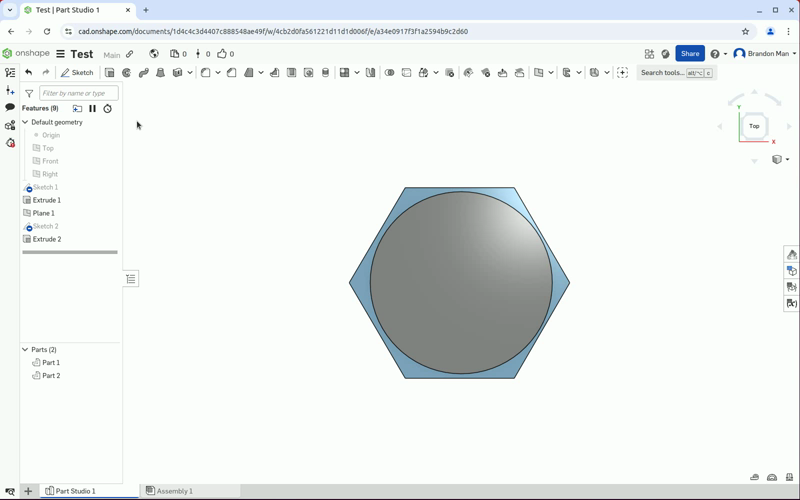
key(shift+h)
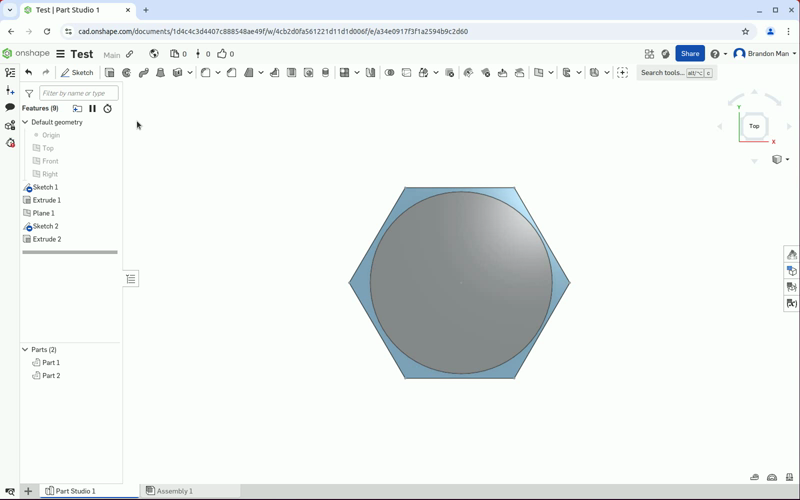
key(shift+h)
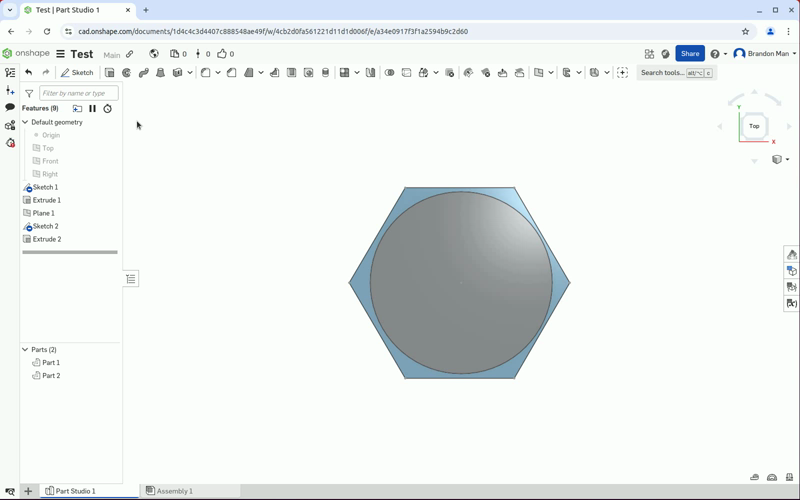
key(shift+7)
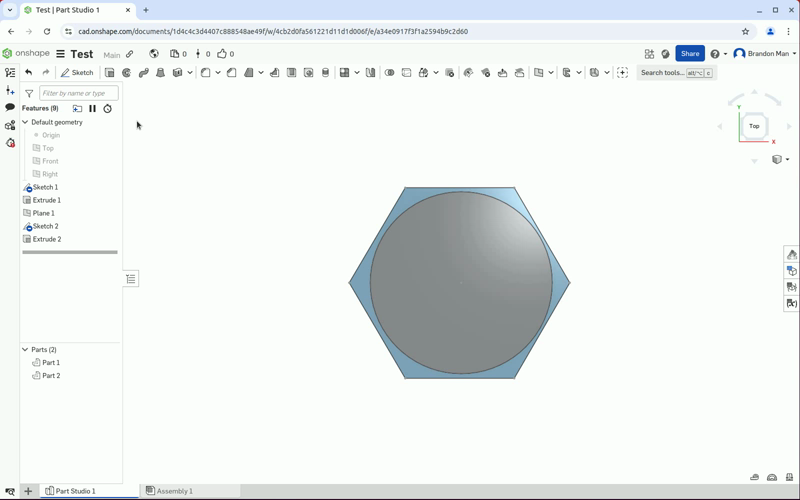
key(up, 3)
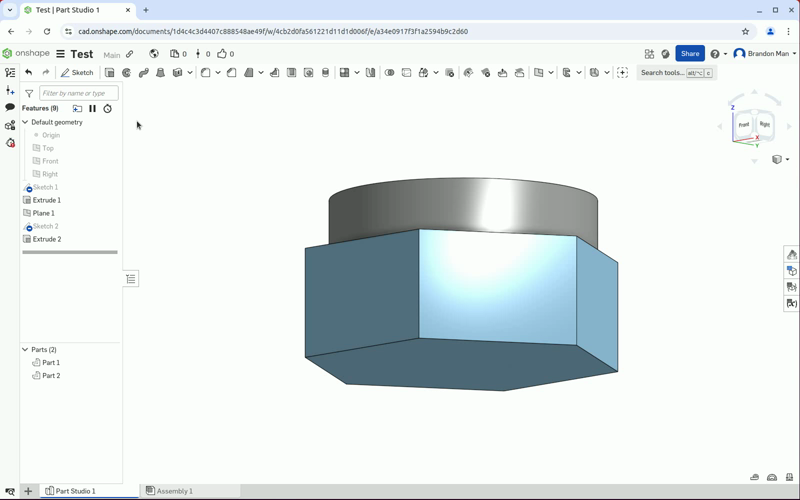
key(left, 3)
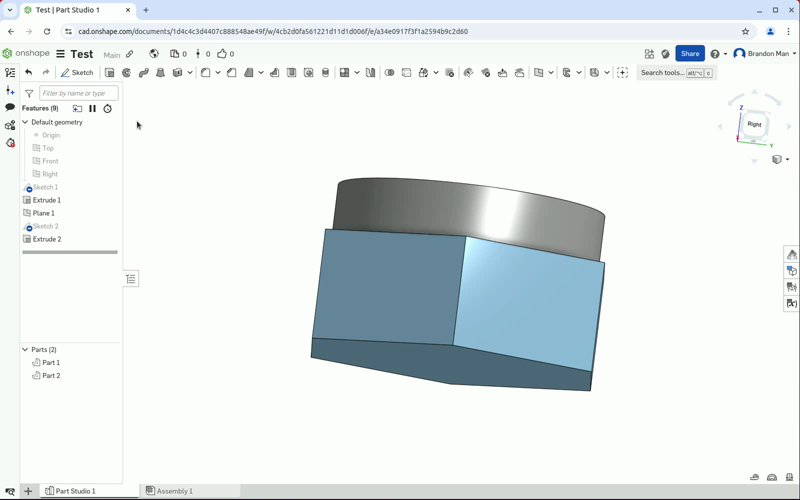
key(right, 3)
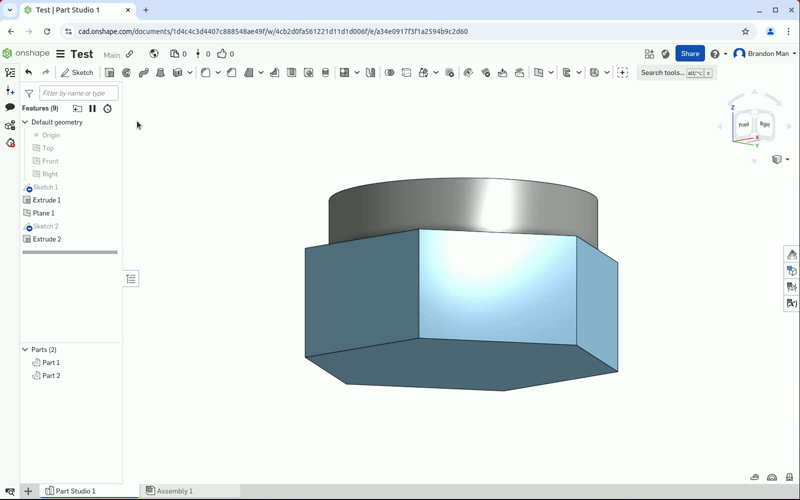
key(down, 3)
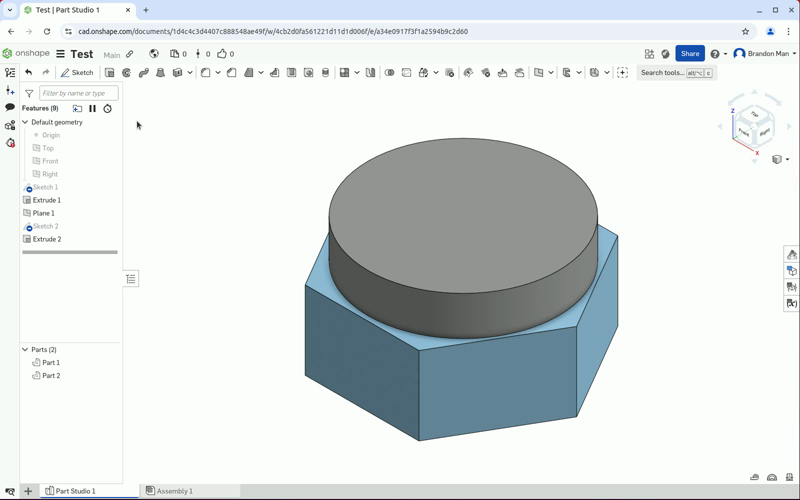
mouse_move(73, 189)
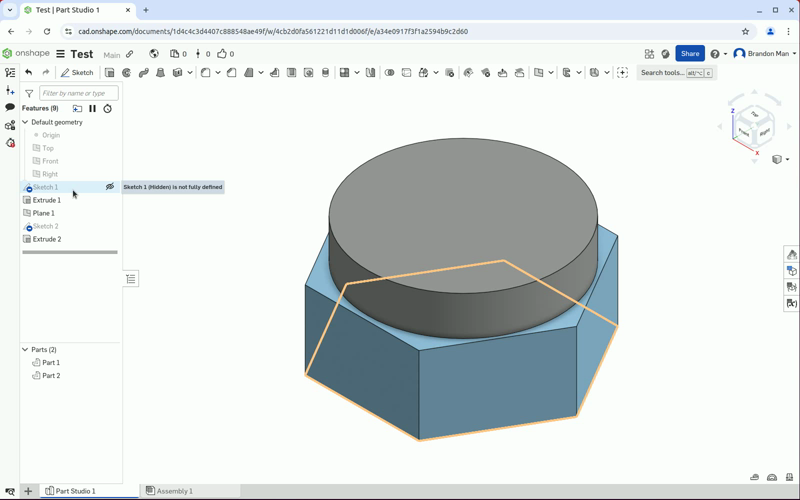
click(73, 189)